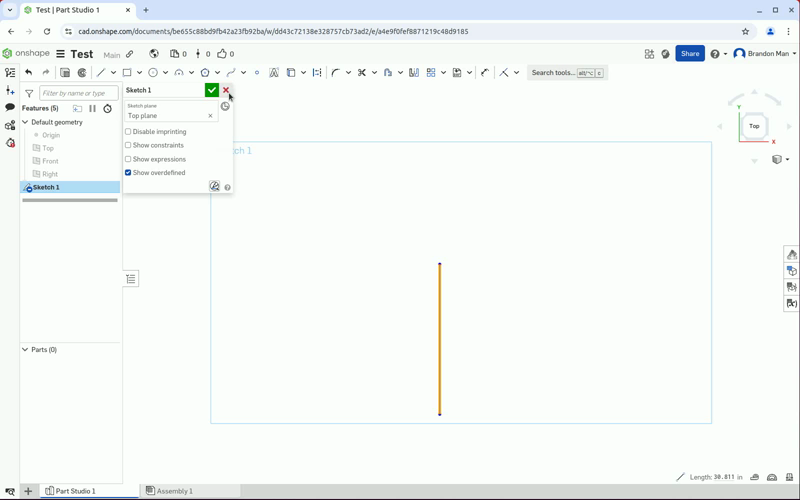
key(shift+h)
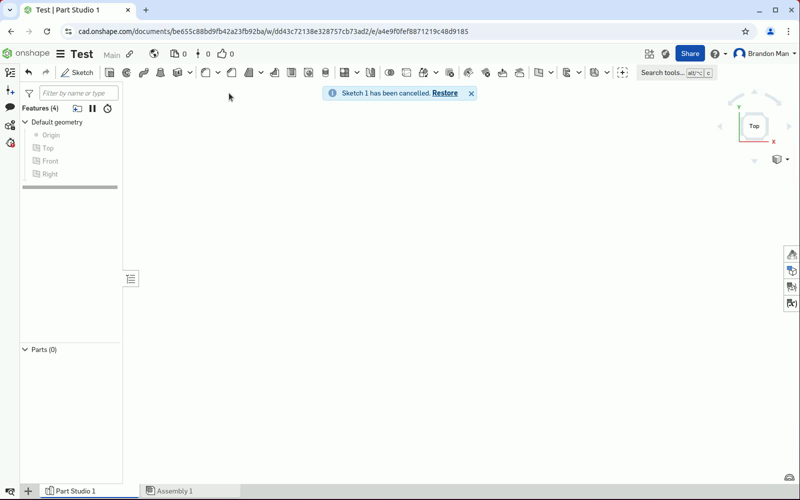
mouse_move(73, 352)
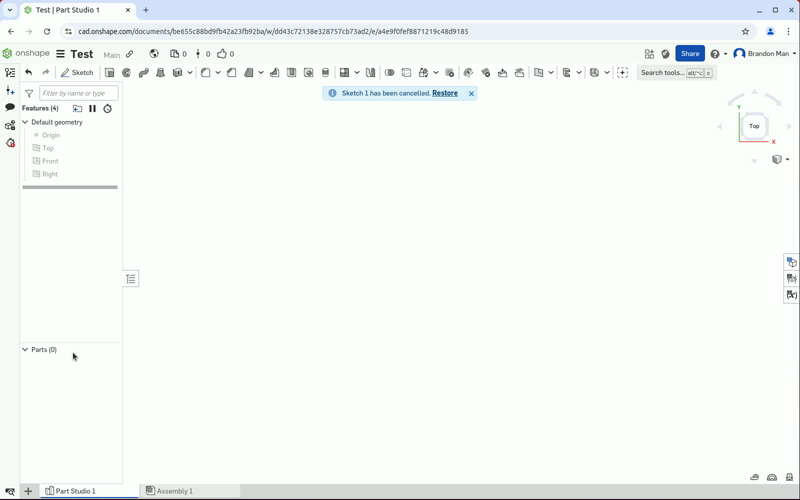
key(y)
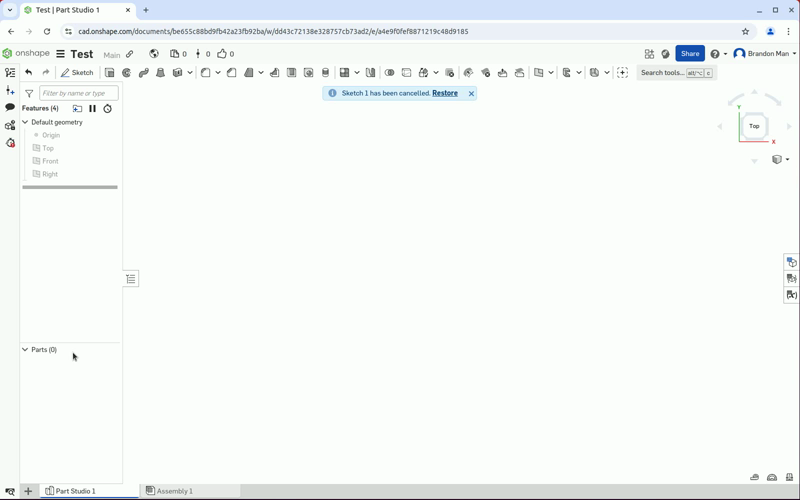
key(shift+p)
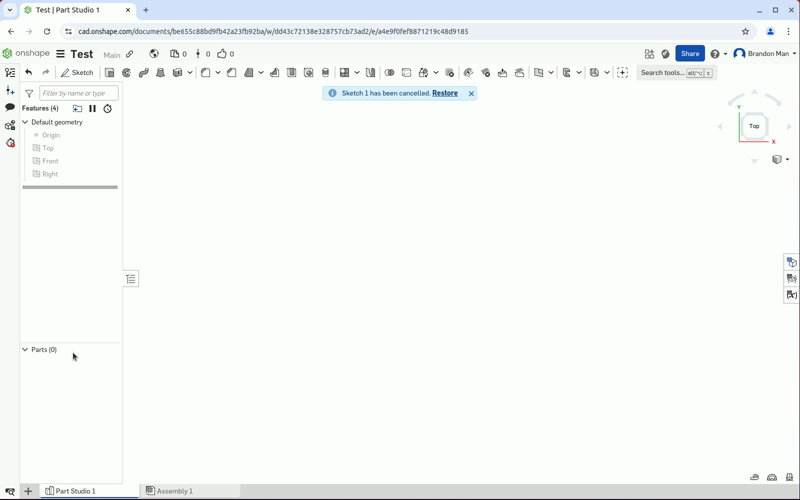
key(space)
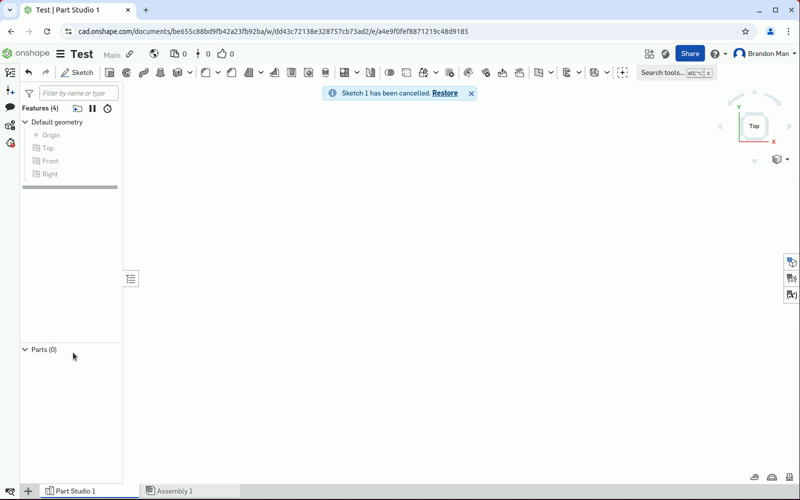
key_down(shift)
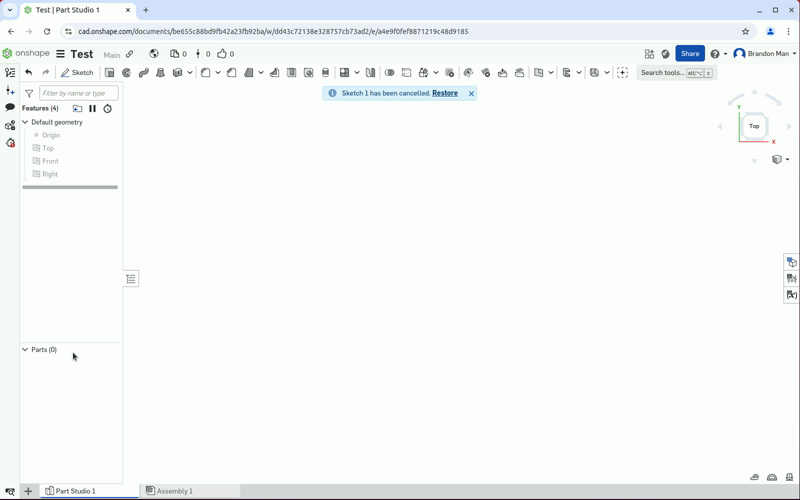
key(up)
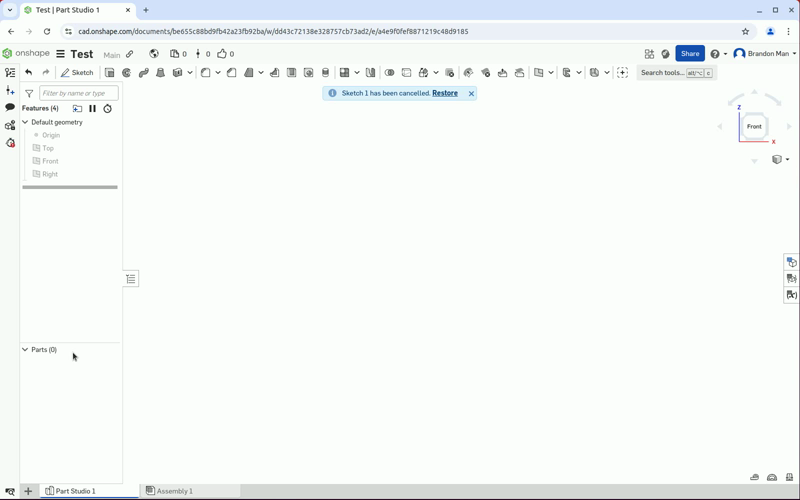
key_up(shift)
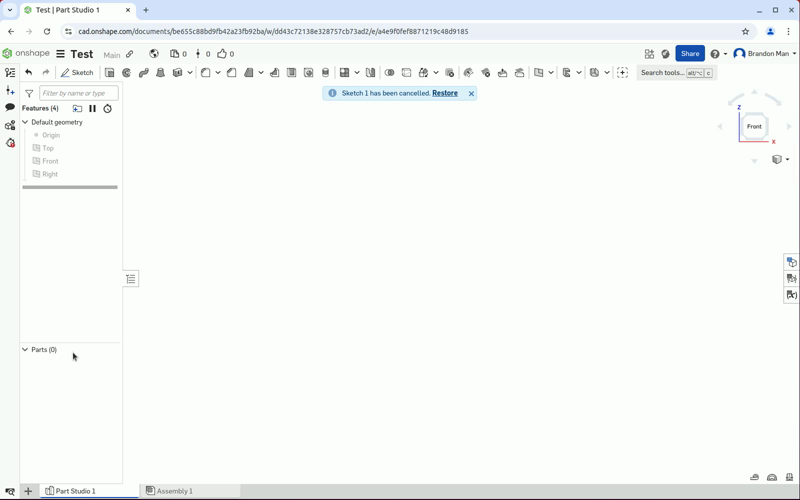
mouse_move(73, 352)
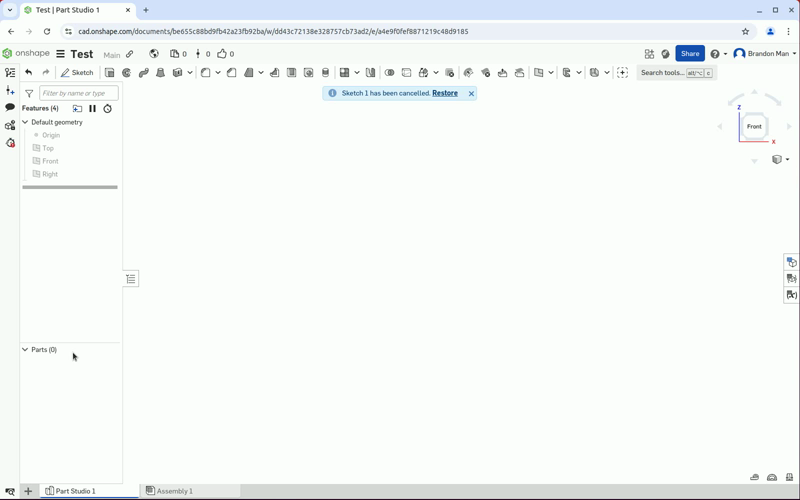
key(shift+y)
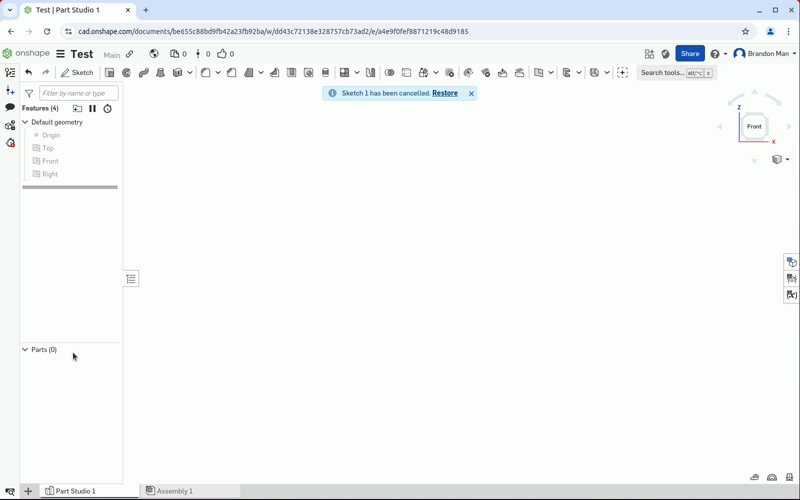
key(shift+s)
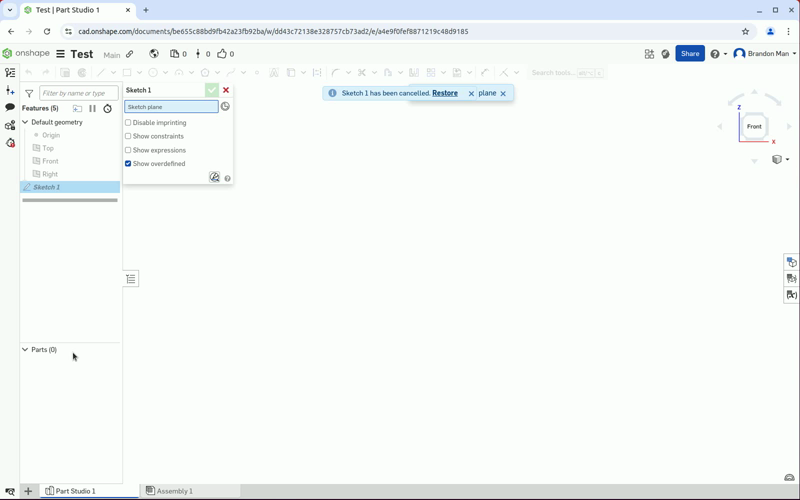
mouse_move(73, 163)
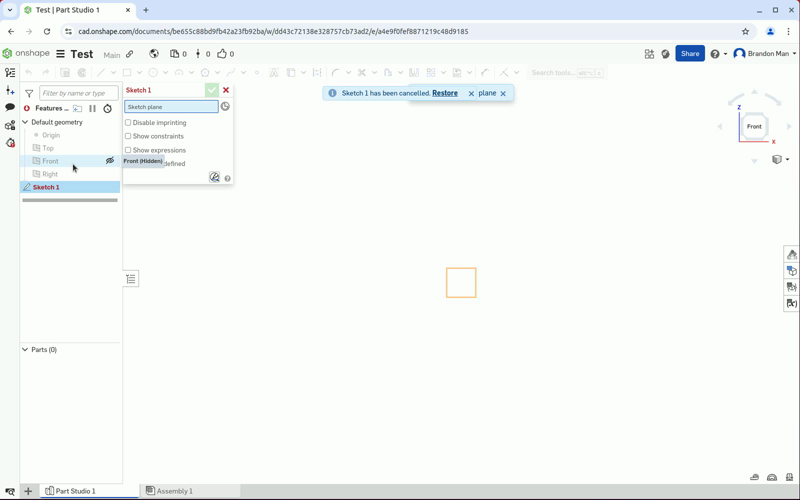
click(73, 163)
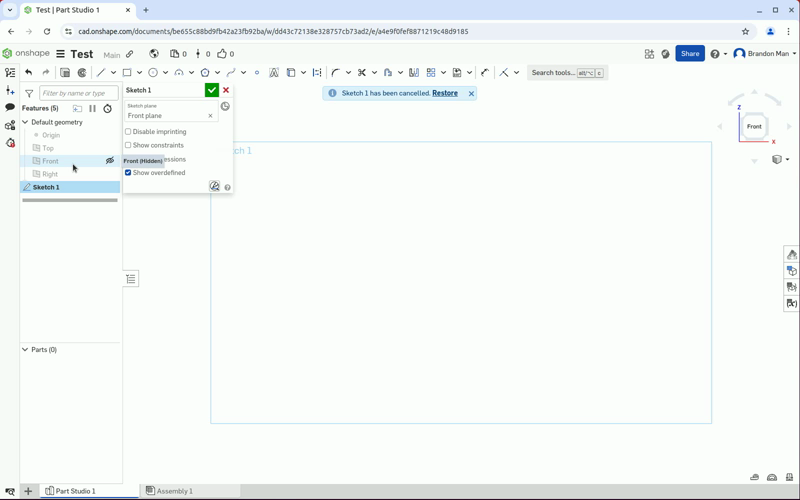
mouse_move(73, 352)
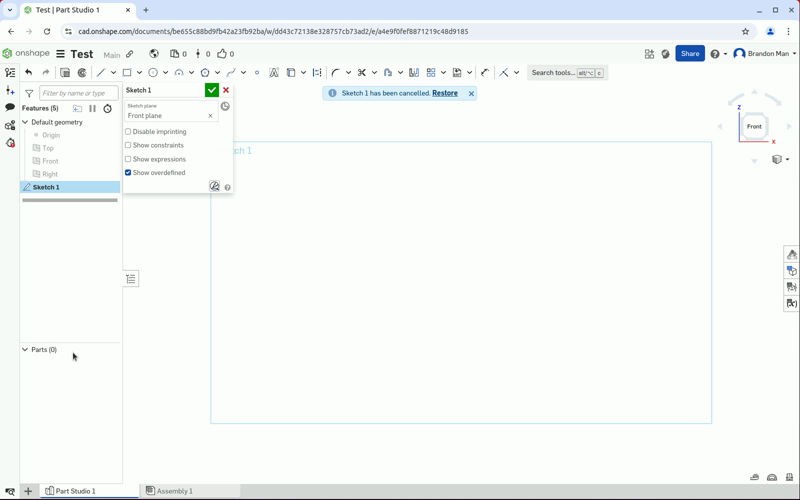
key(y)
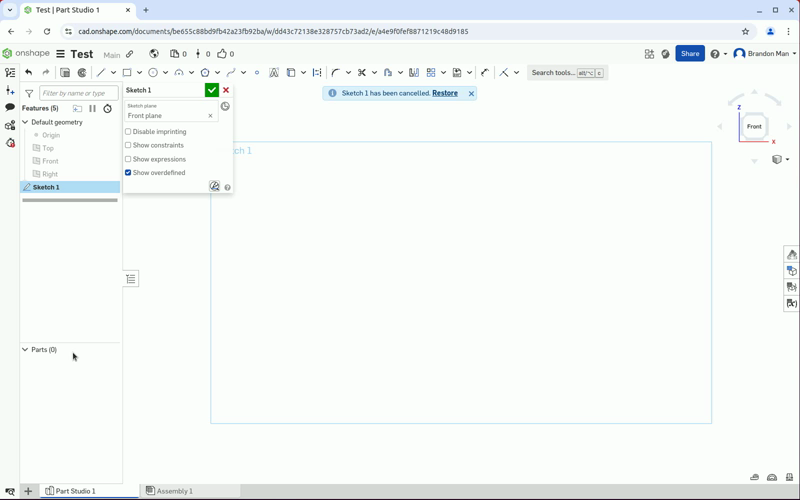
key(l)
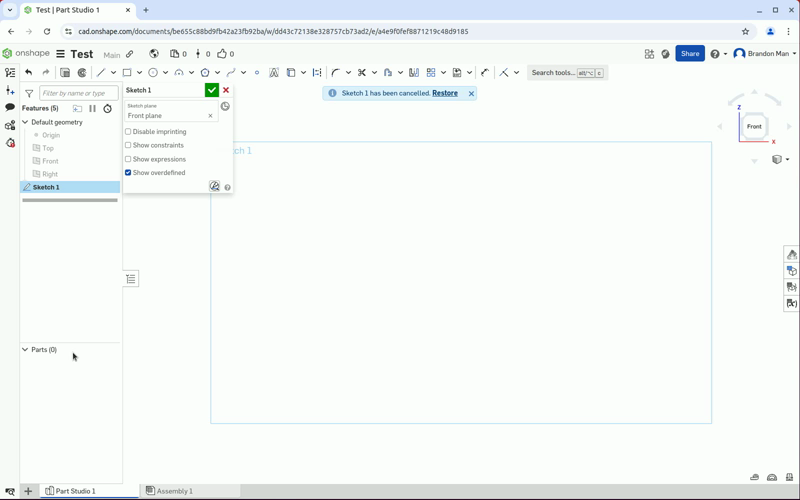
key_down(shift)
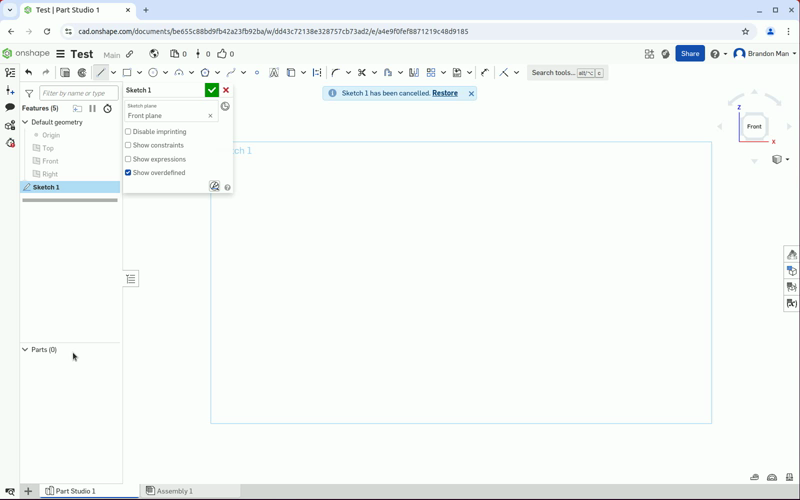
mouse_move(454, 395)
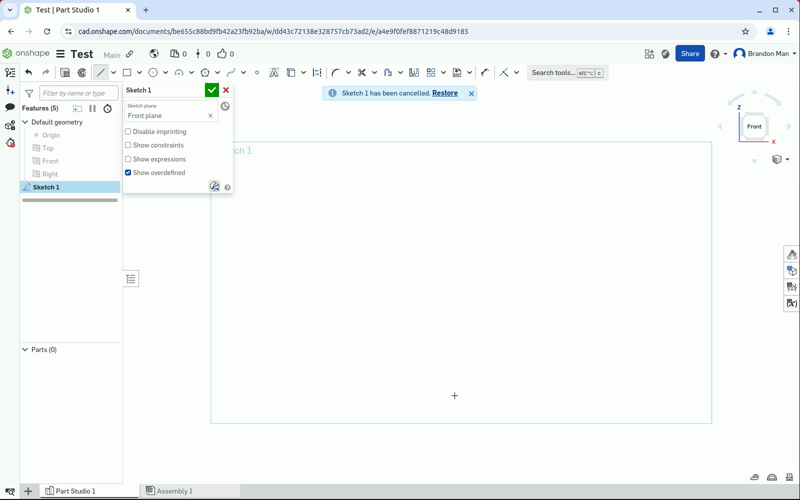
click(454, 395)
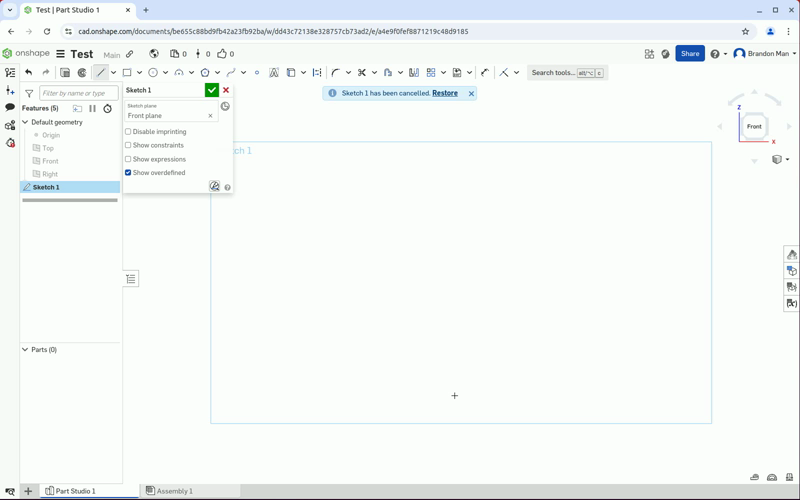
key_up(shift)
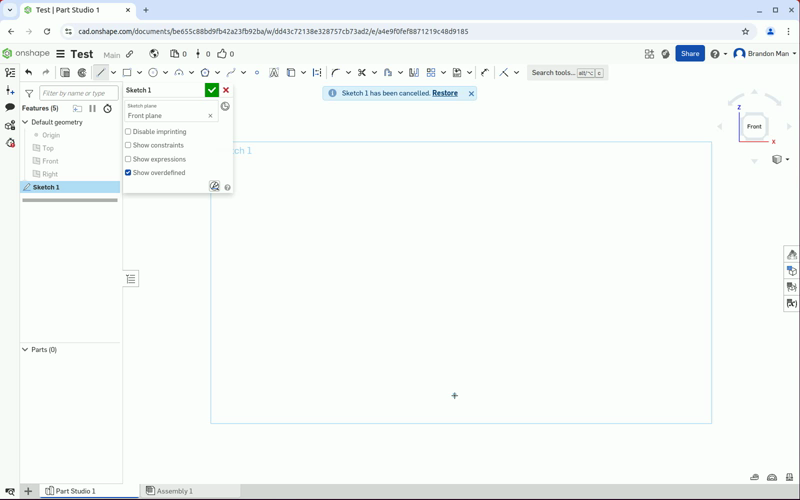
key_down(shift)
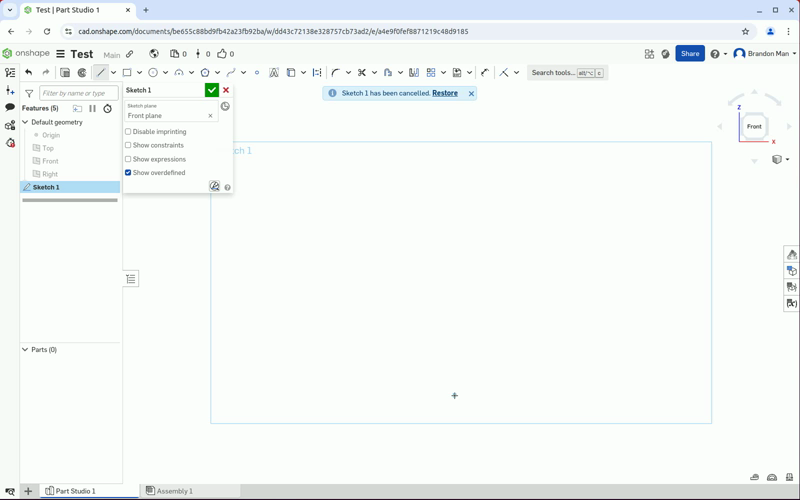
mouse_move(484, 395)
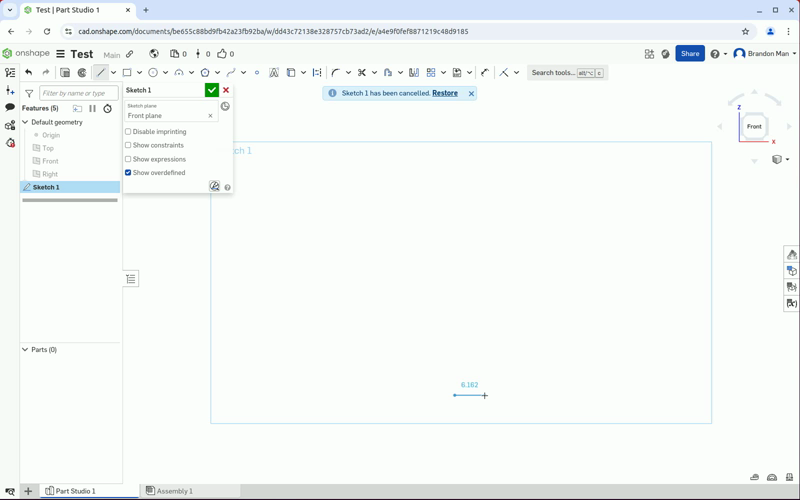
mouse_move(466, 395)
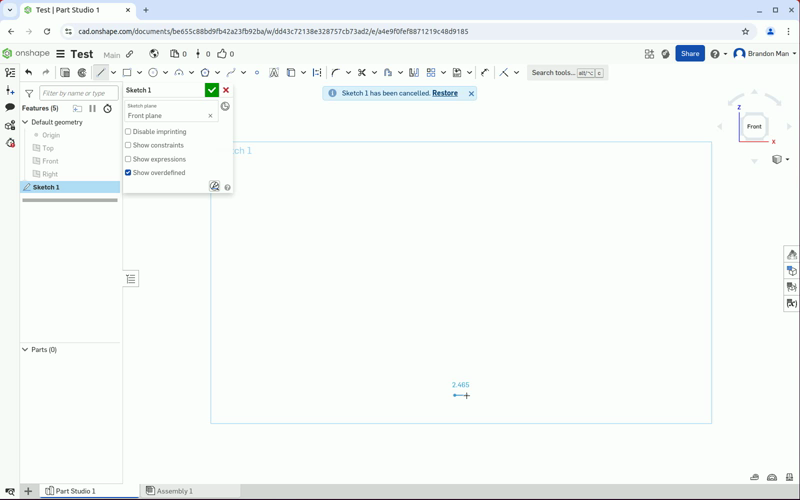
click(466, 395)
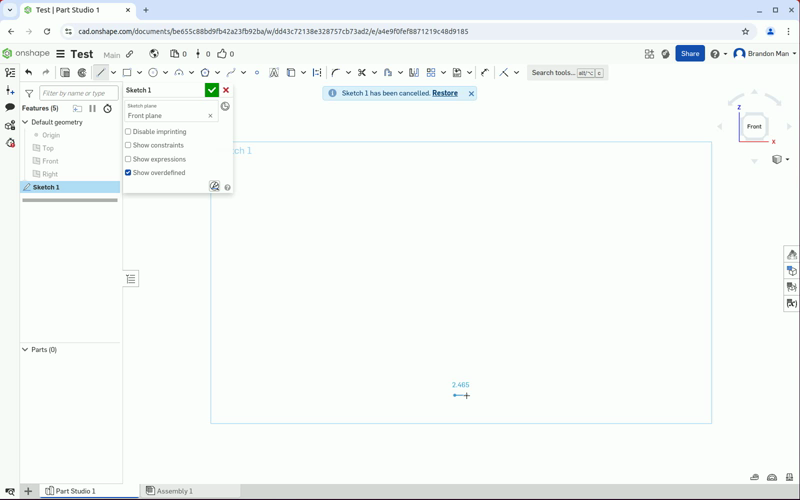
key_up(shift)
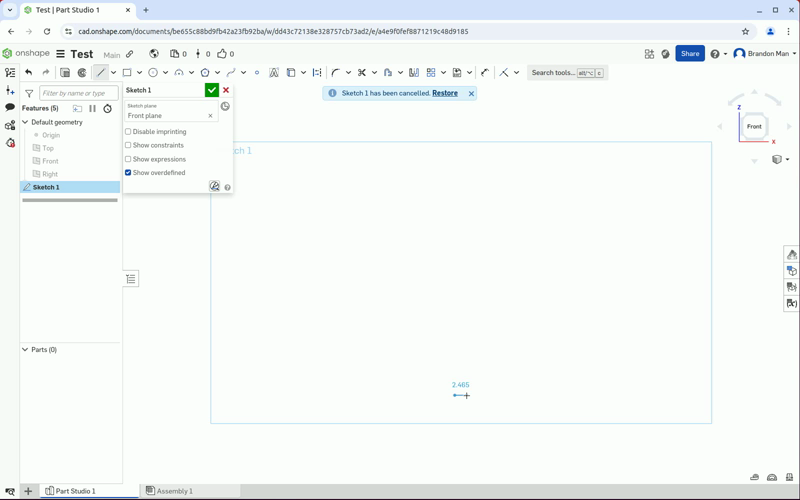
key_down(shift)
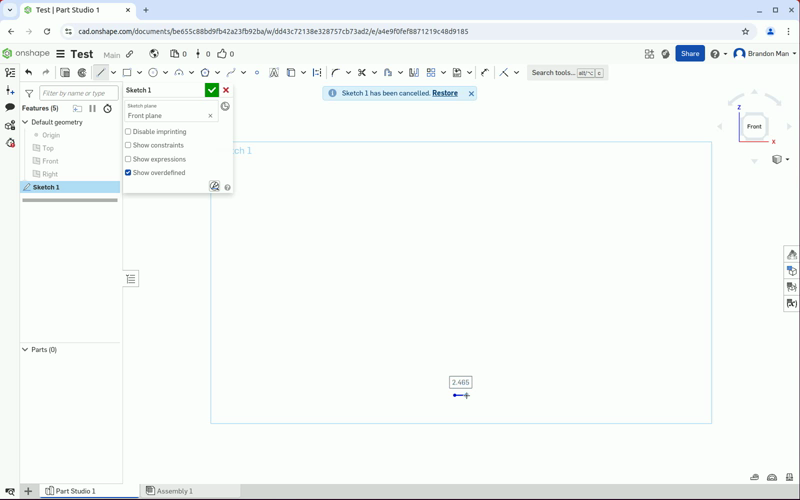
mouse_move(466, 171)
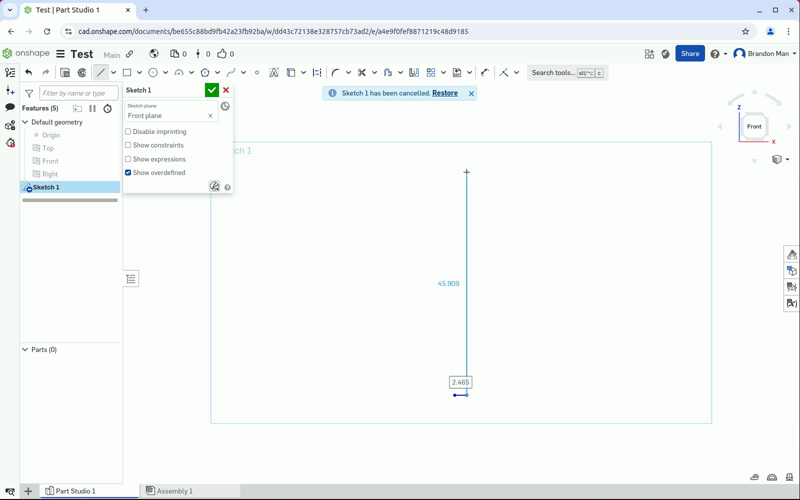
click(466, 171)
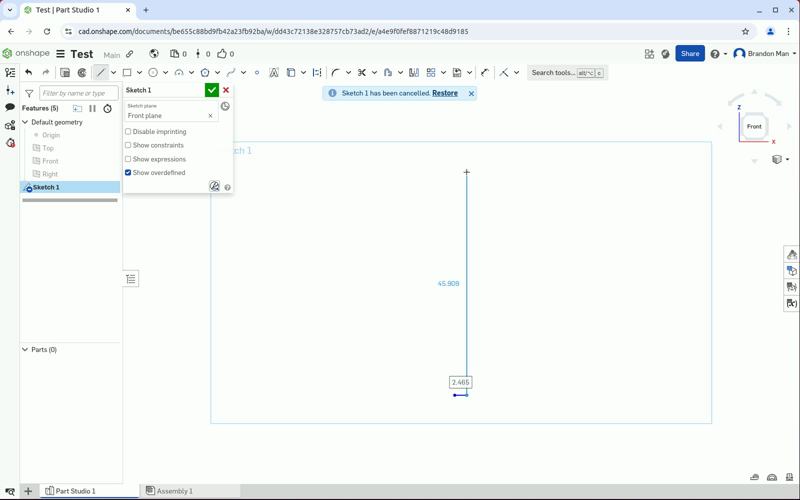
key_up(shift)
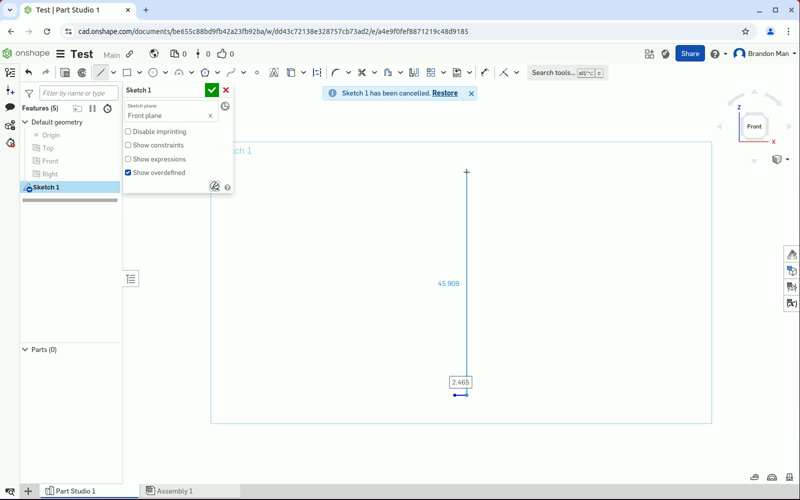
key_down(shift)
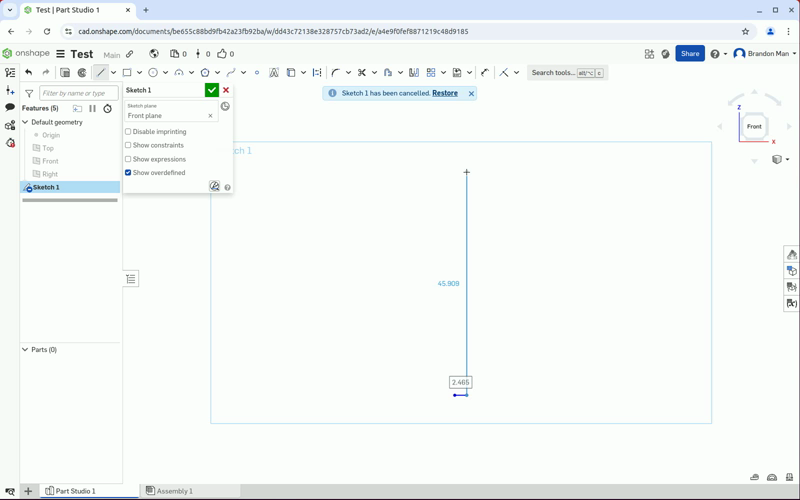
mouse_move(496, 171)
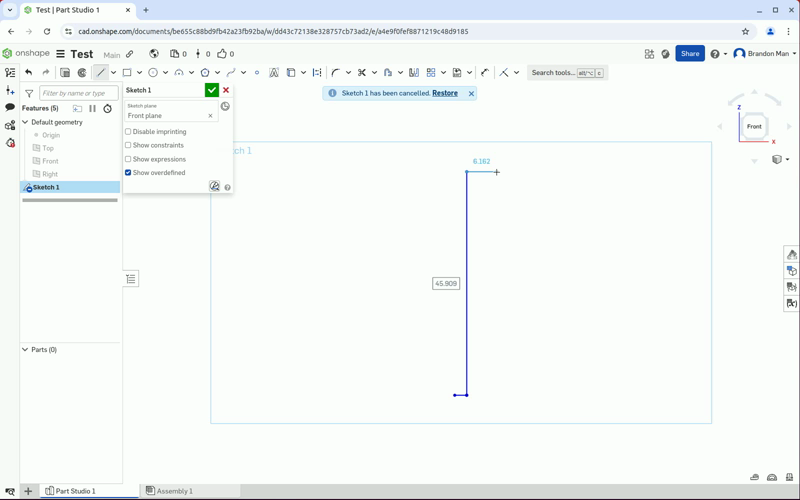
mouse_move(454, 171)
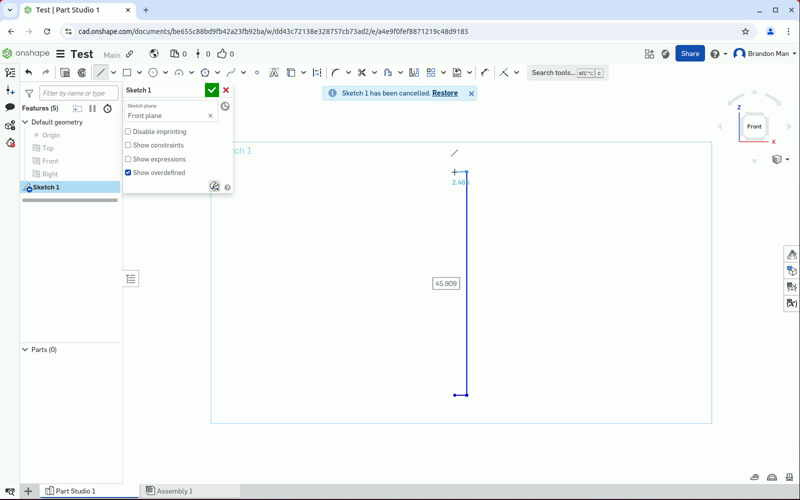
click(454, 171)
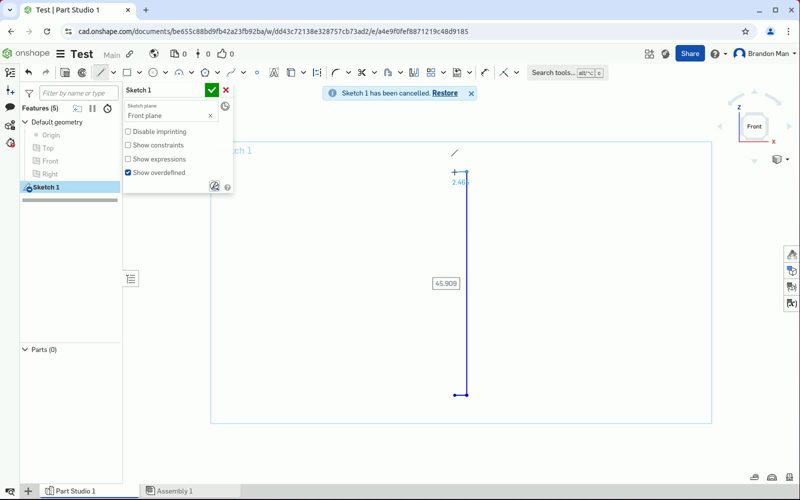
key_up(shift)
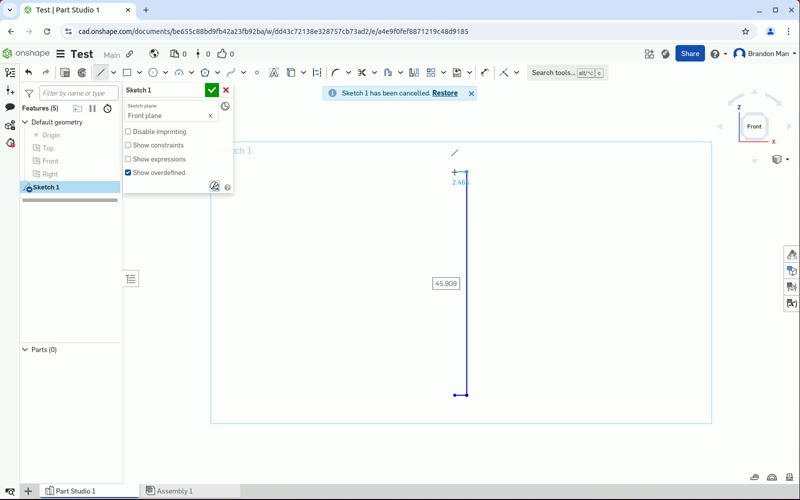
key_down(shift)
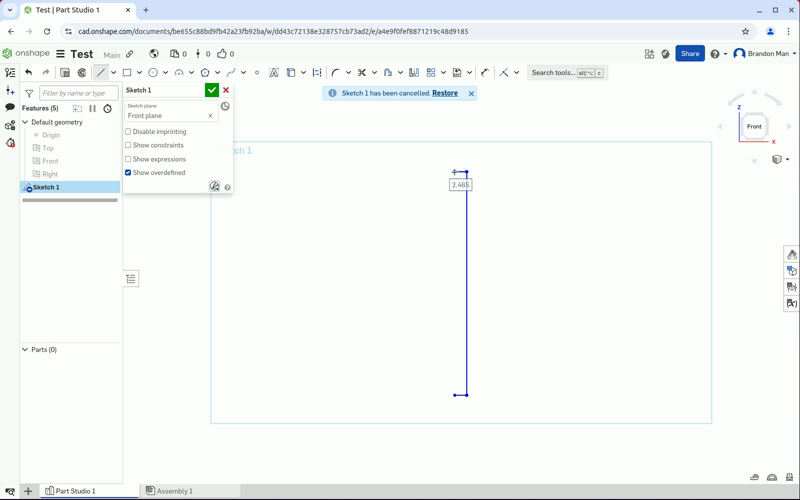
mouse_move(454, 395)
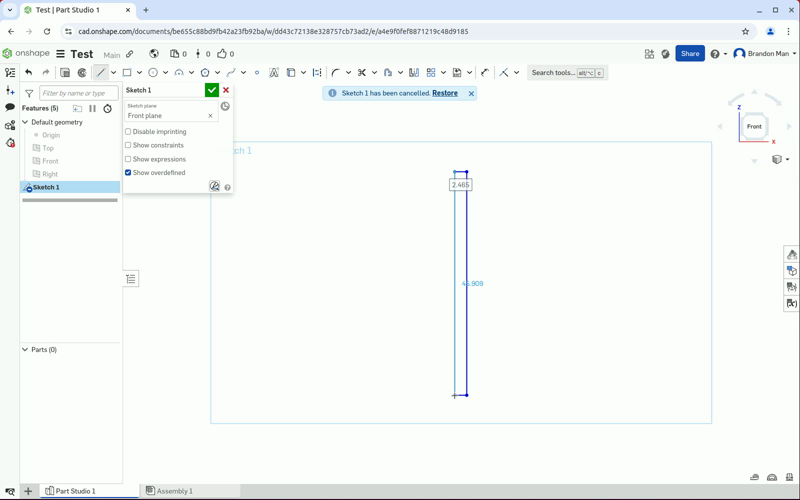
key_up(shift)
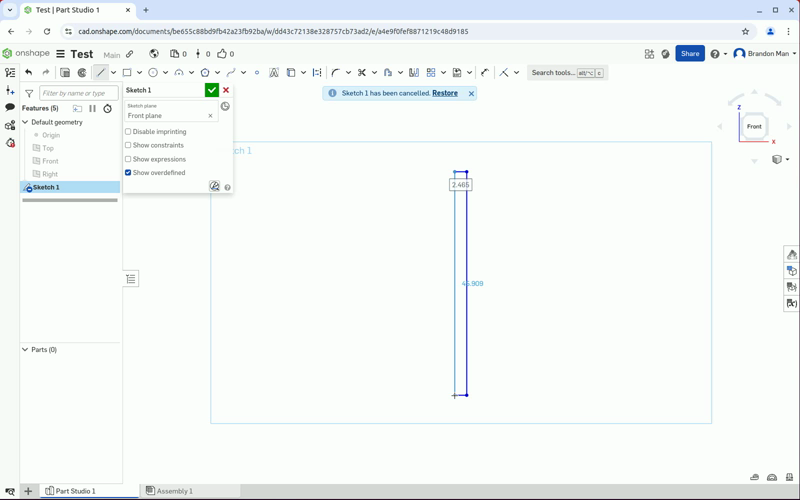
click(454, 395)
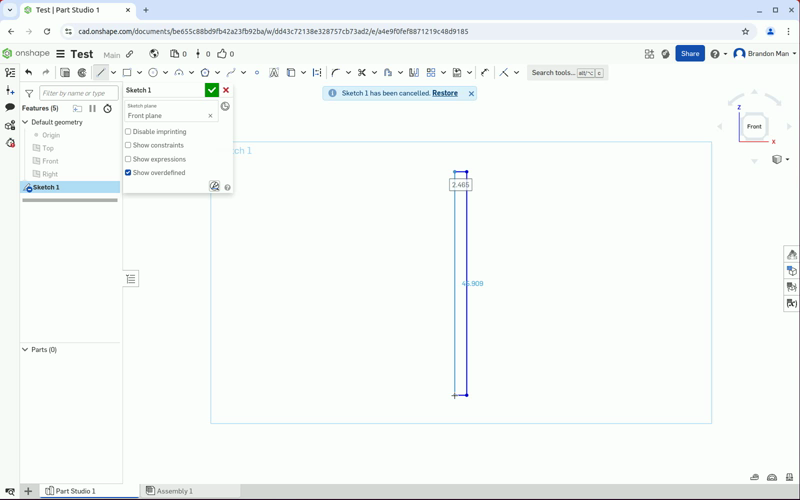
key(esc)
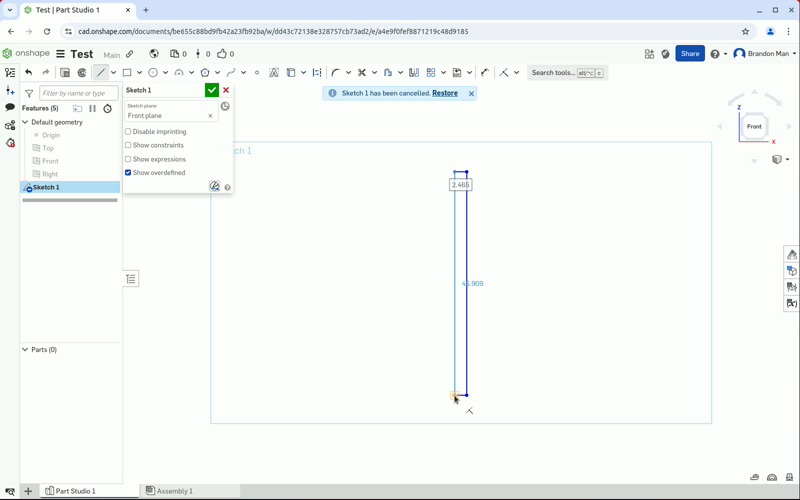
mouse_move(462, 281)
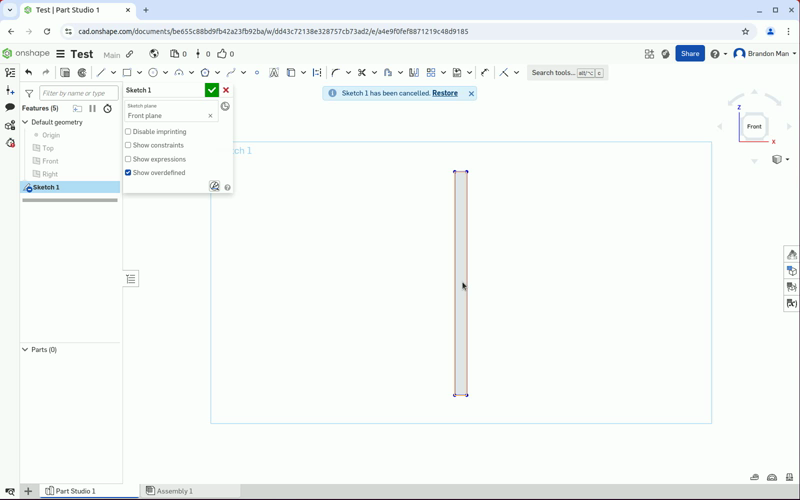
click(462, 281)
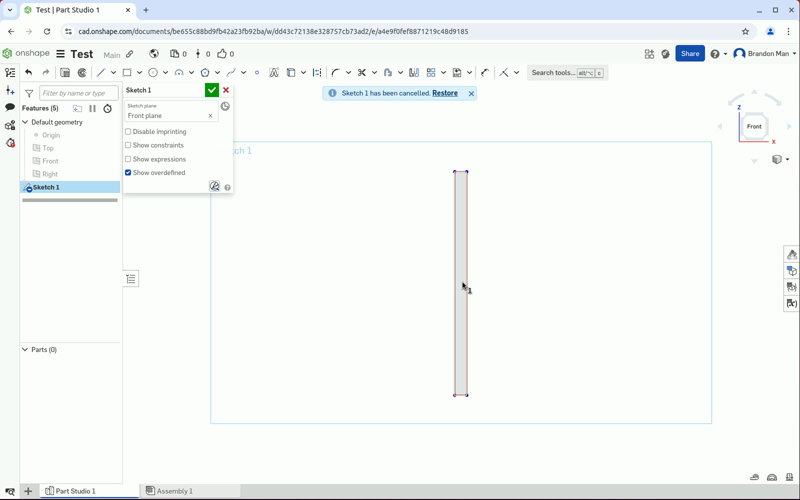
mouse_move(73, 352)
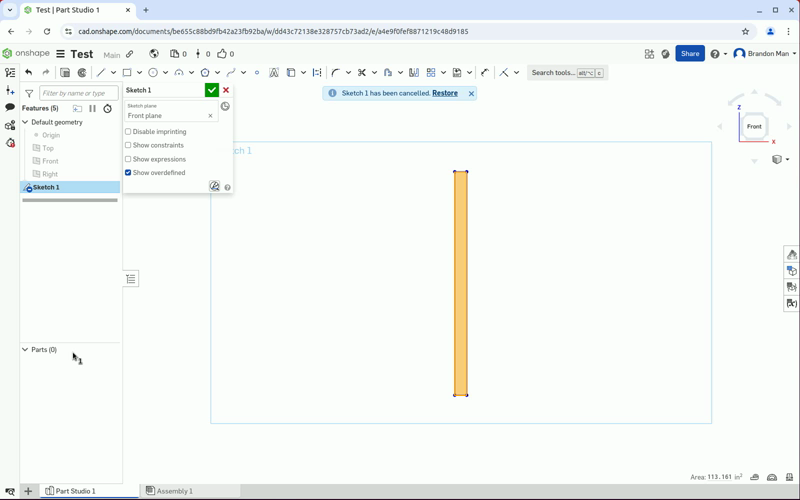
key(shift+y)
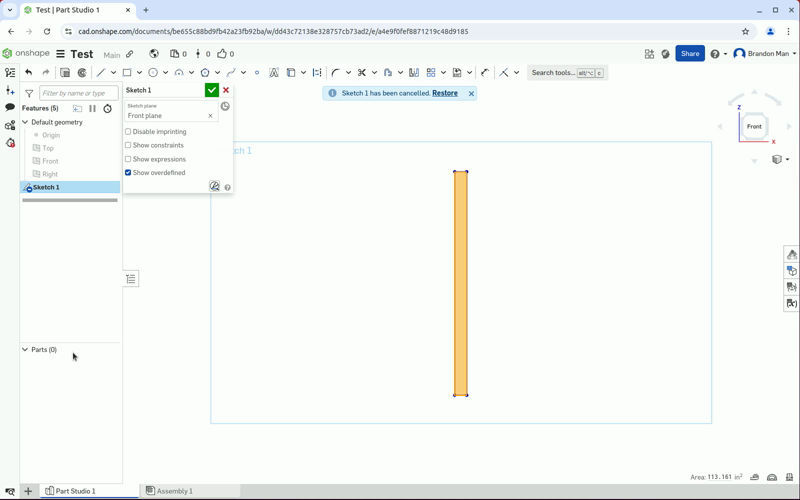
key(shift+e)
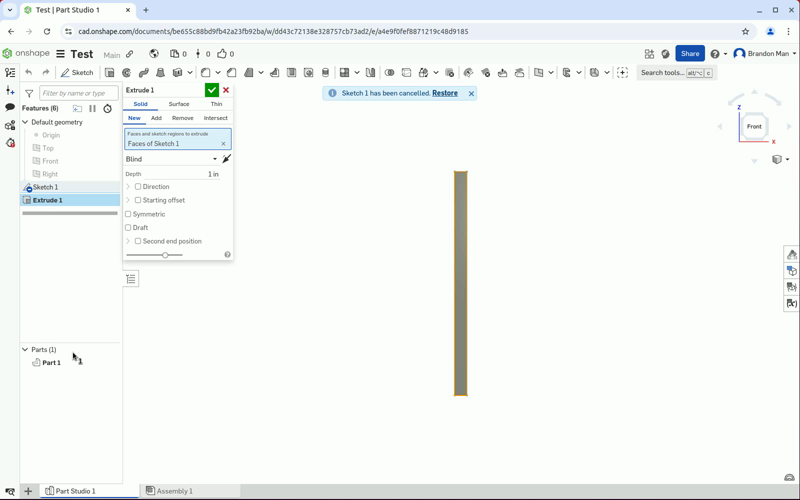
mouse_move(143, 106)
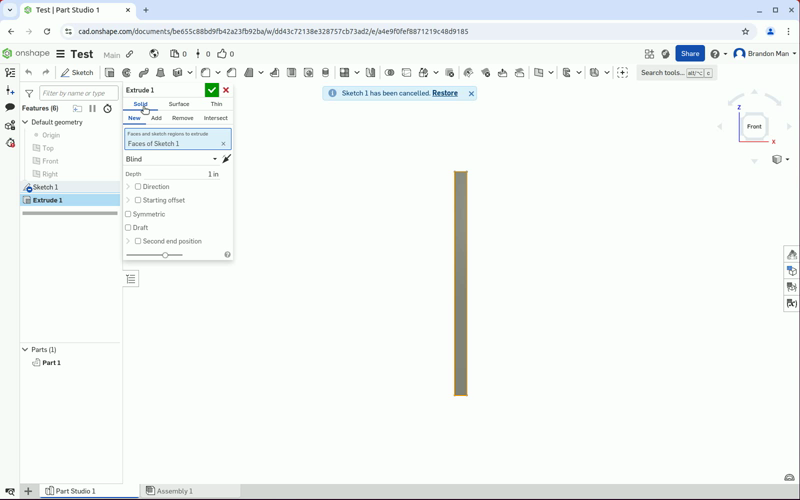
click(143, 106)
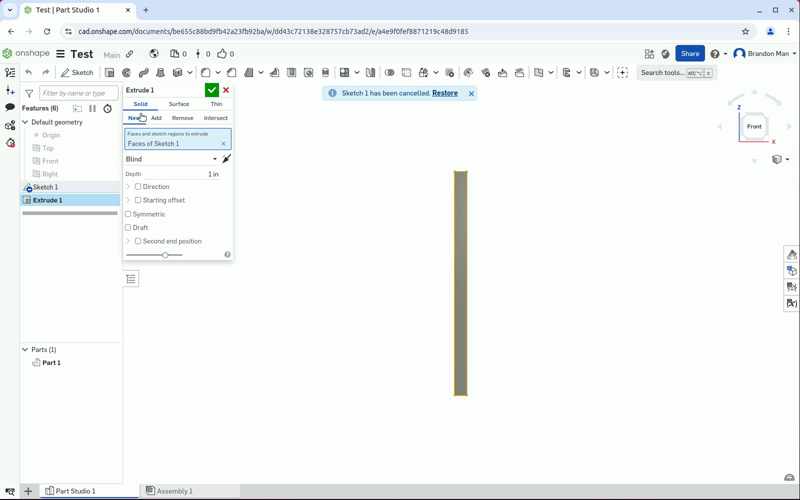
mouse_move(137, 120)
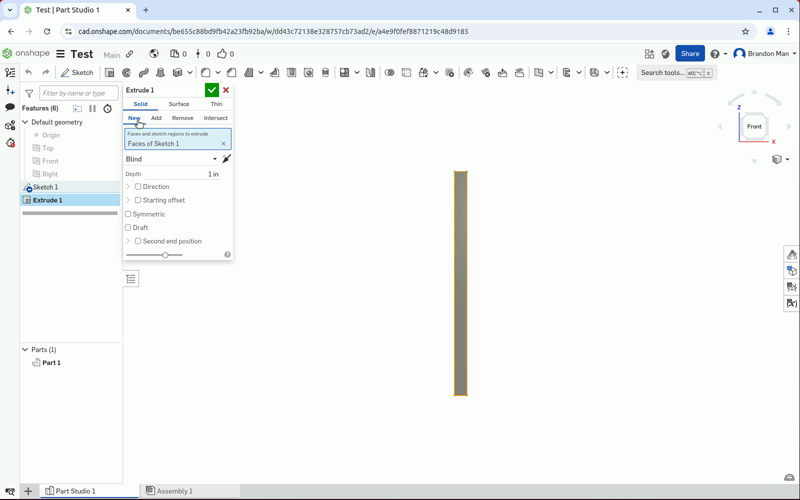
click(137, 120)
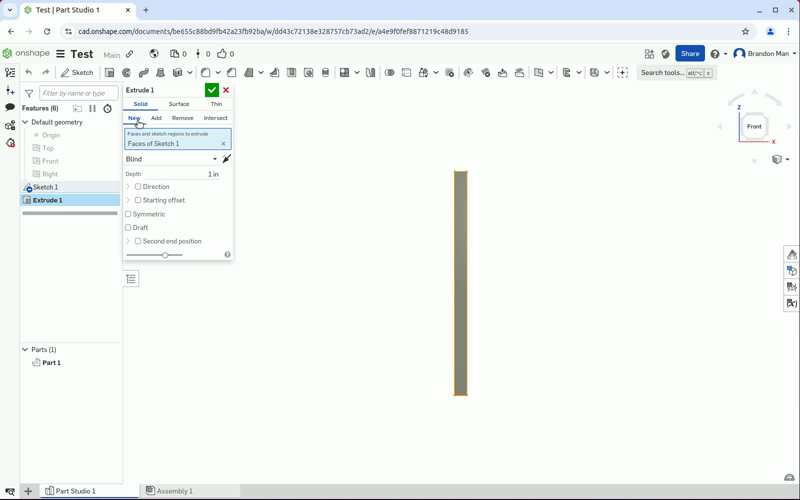
key(tab, 4)
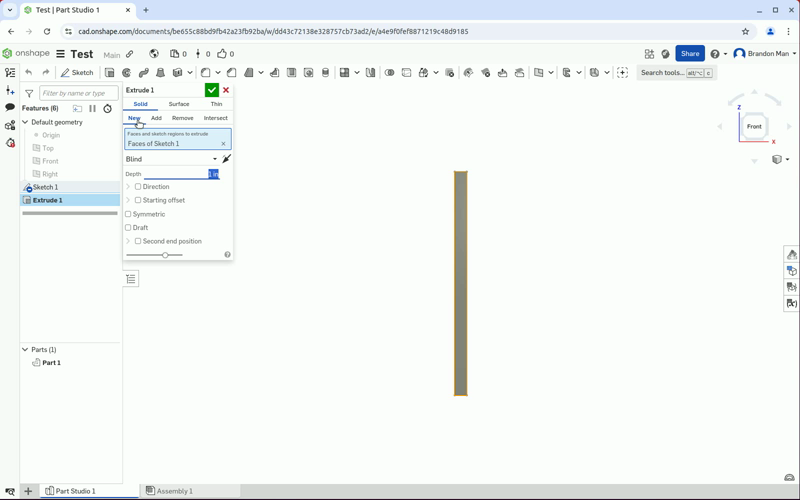
text(2.408)
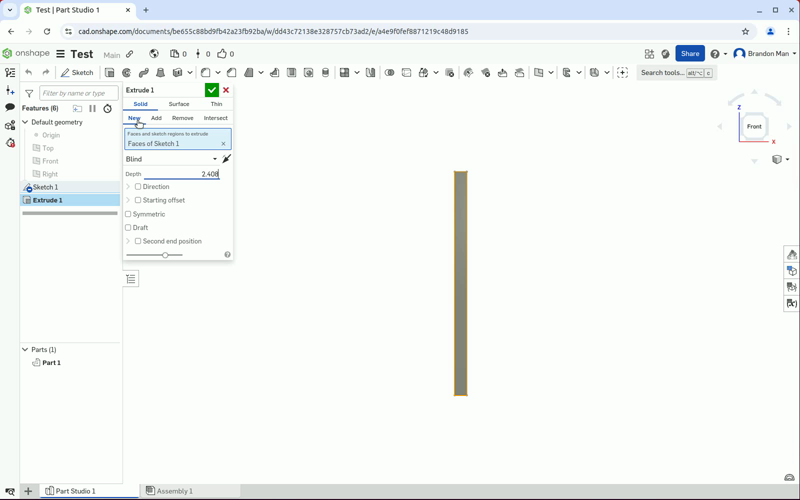
key(tab, 3)
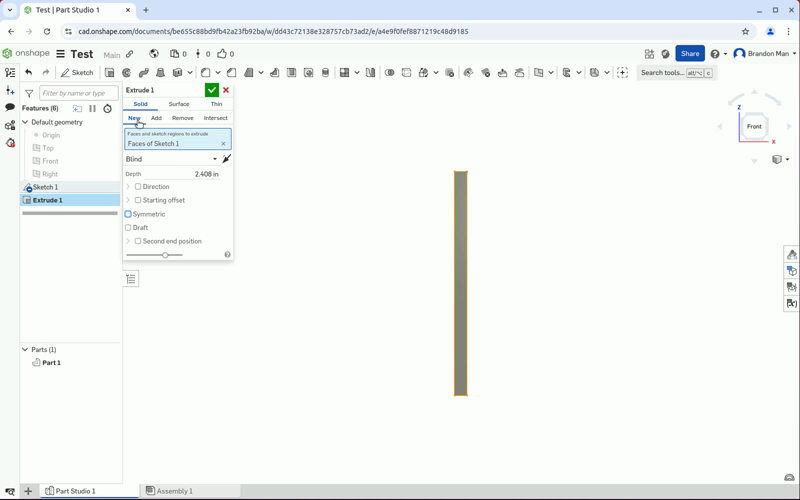
key(space)
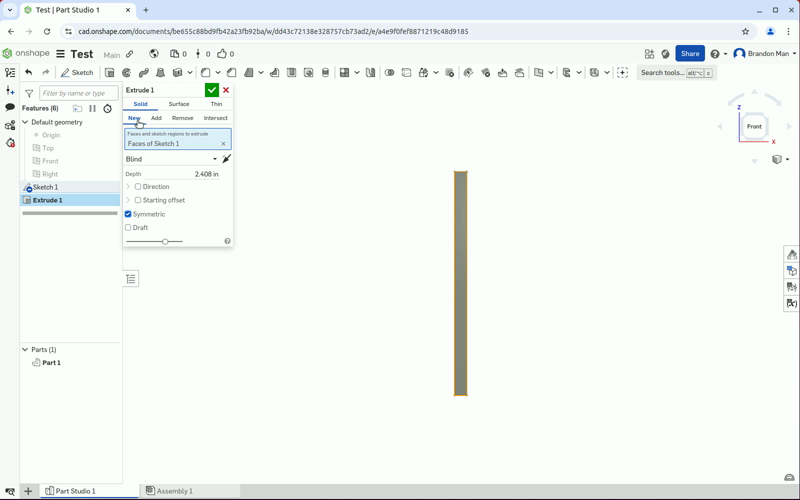
key(enter)
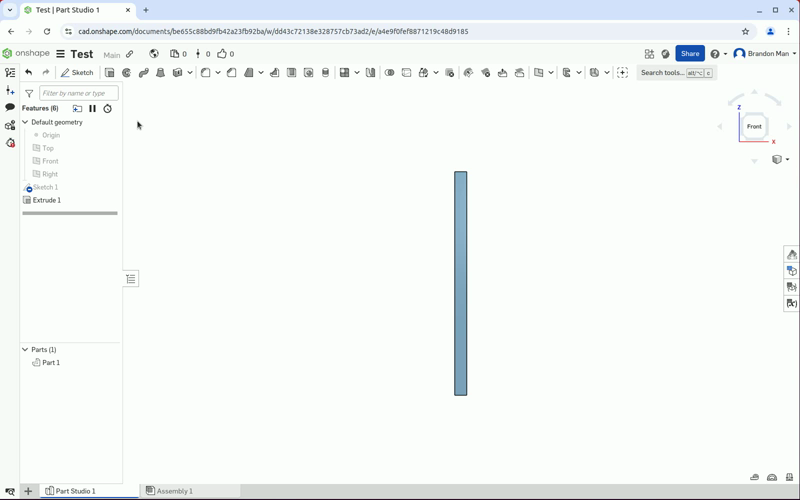
key(shift+h)
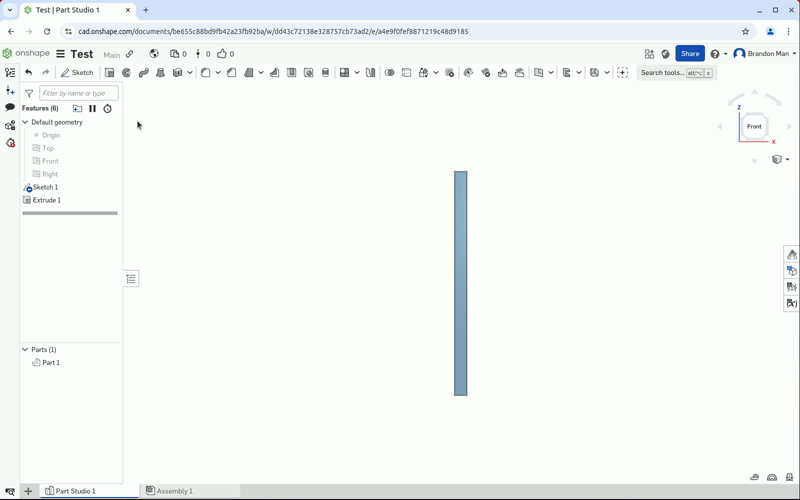
key(shift+h)
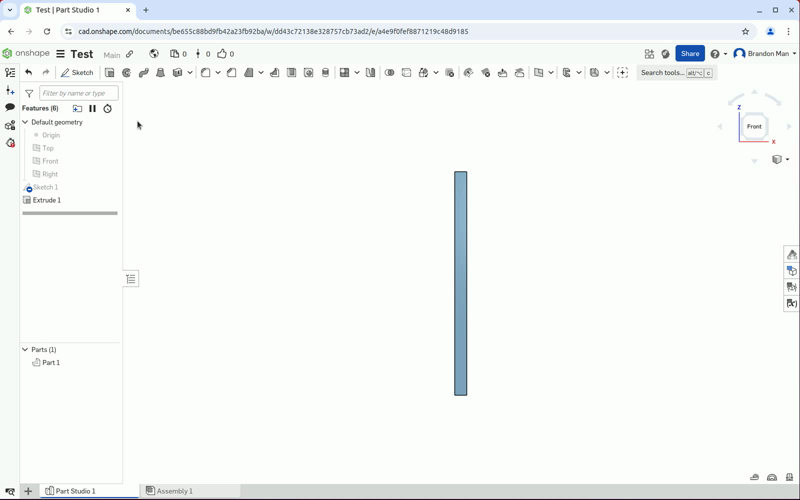
mouse_move(73, 189)
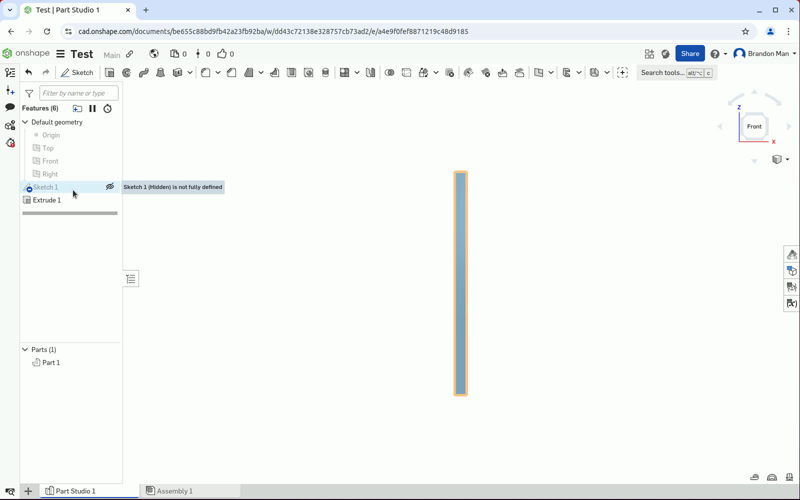
click(73, 189)
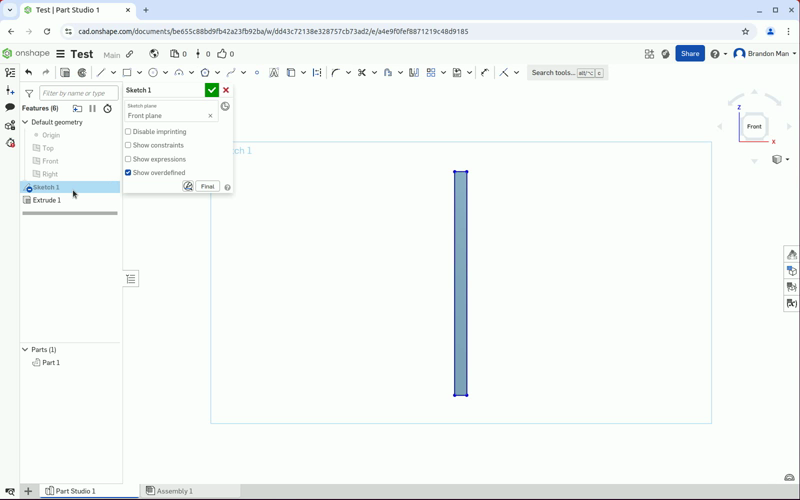
mouse_move(229, 92)
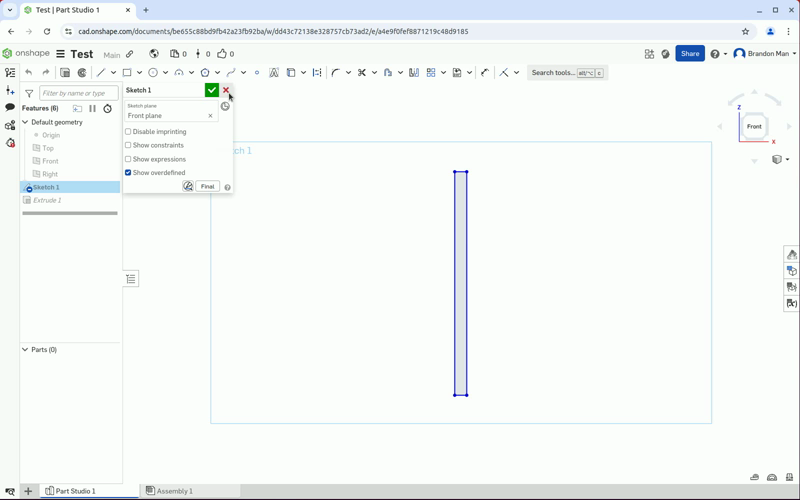
click(229, 92)
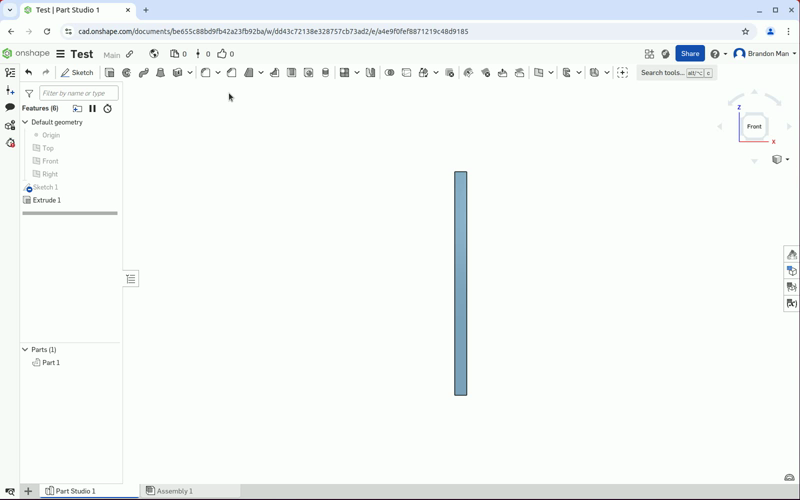
mouse_move(541, 75)
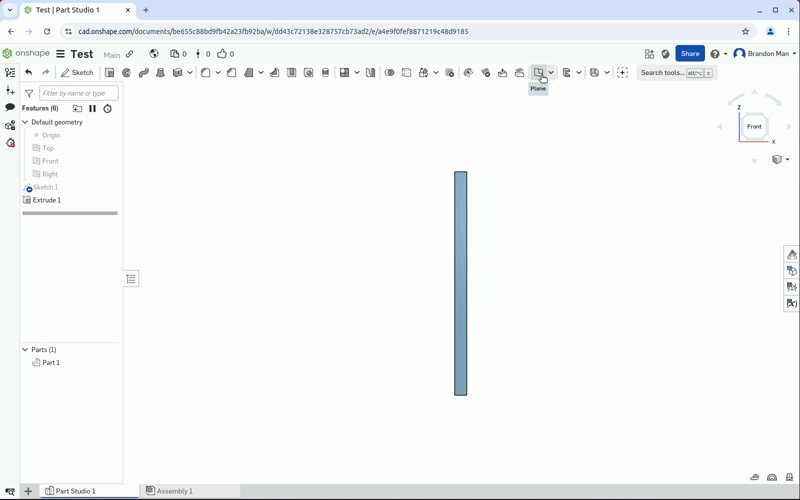
click(541, 75)
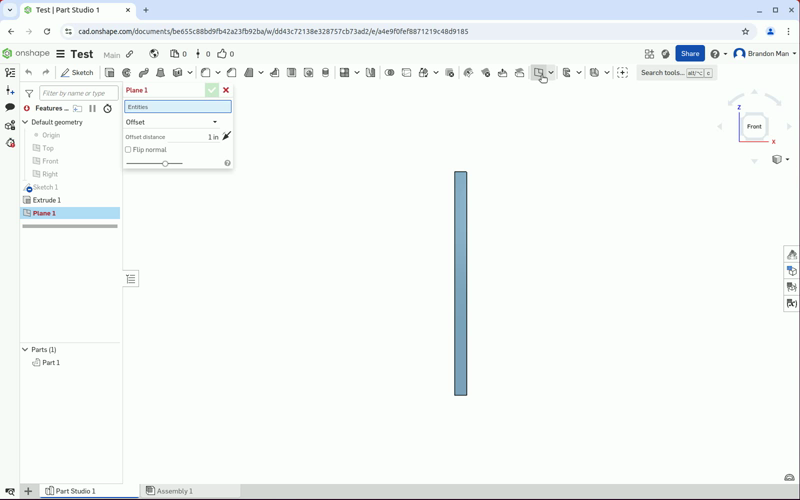
mouse_move(73, 163)
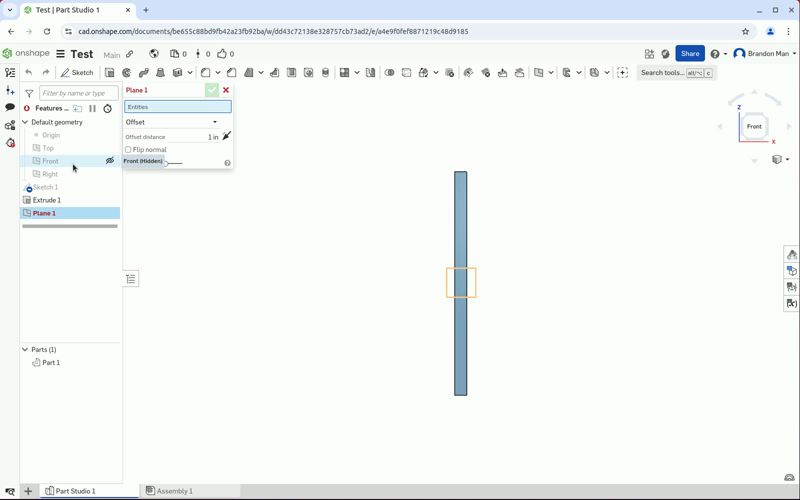
click(73, 163)
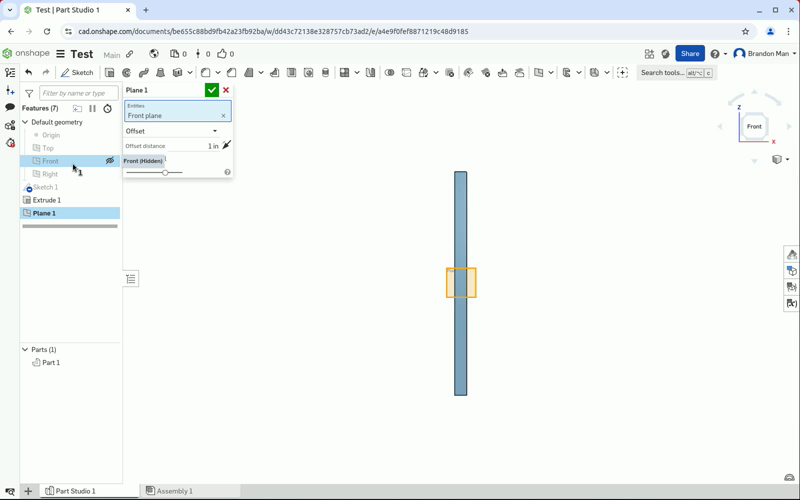
key(tab, 2)
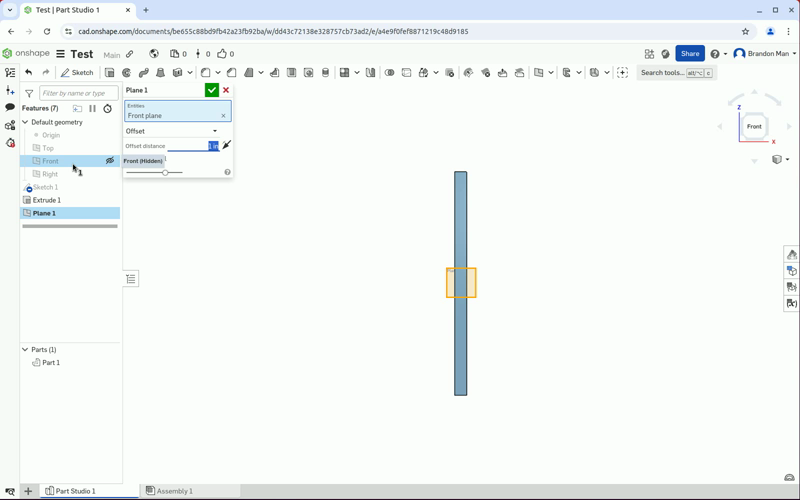
text(1.202)
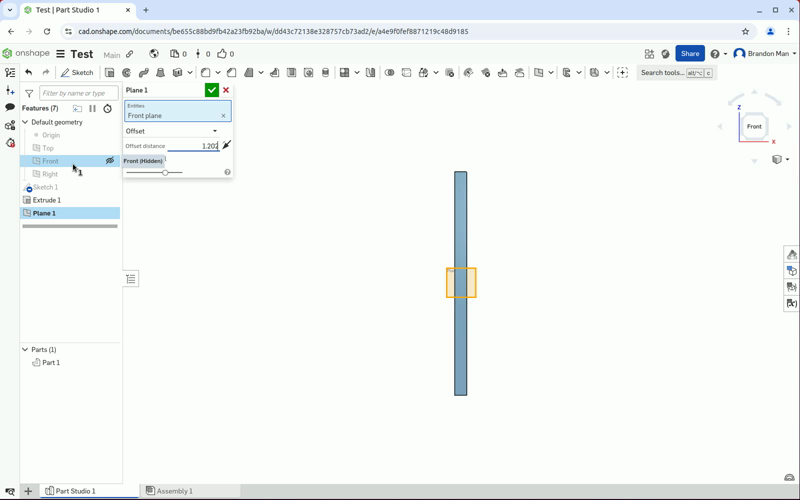
key(enter, 2)
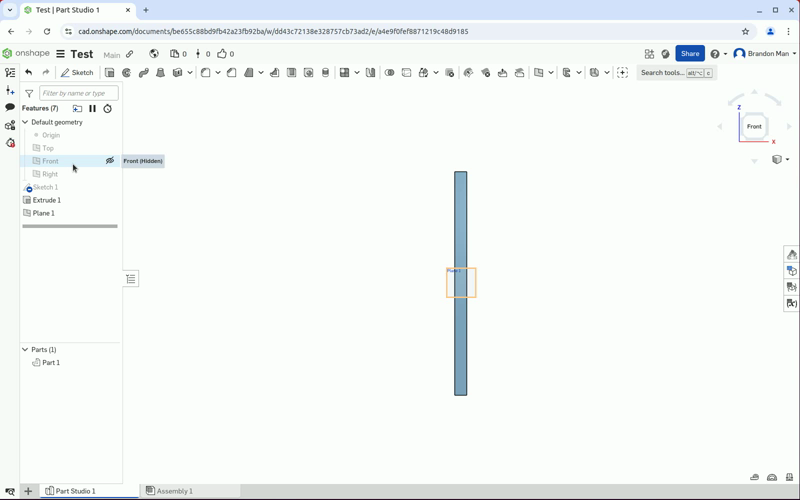
key(shift+s)
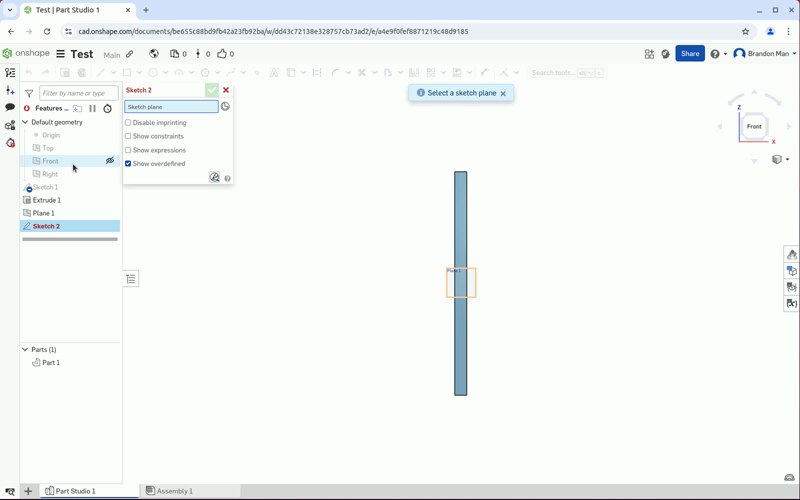
mouse_move(73, 215)
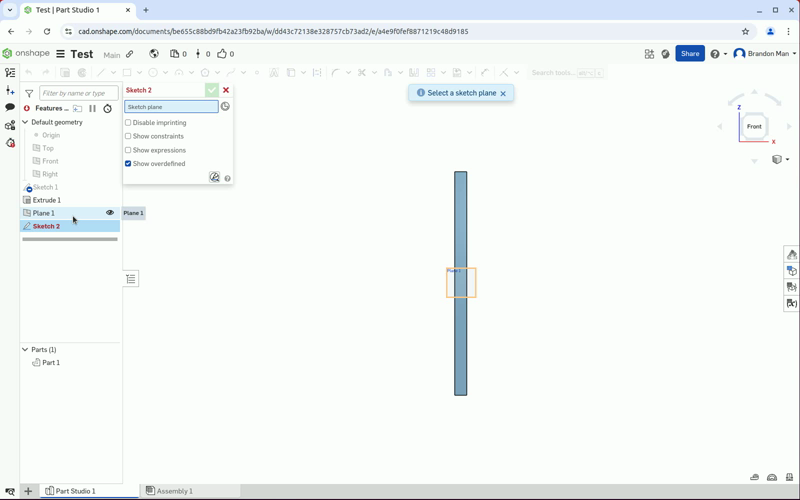
click(73, 215)
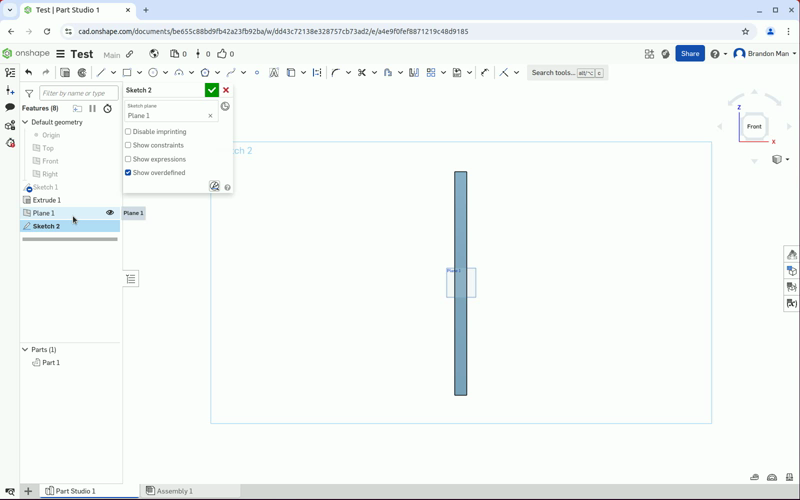
mouse_move(73, 352)
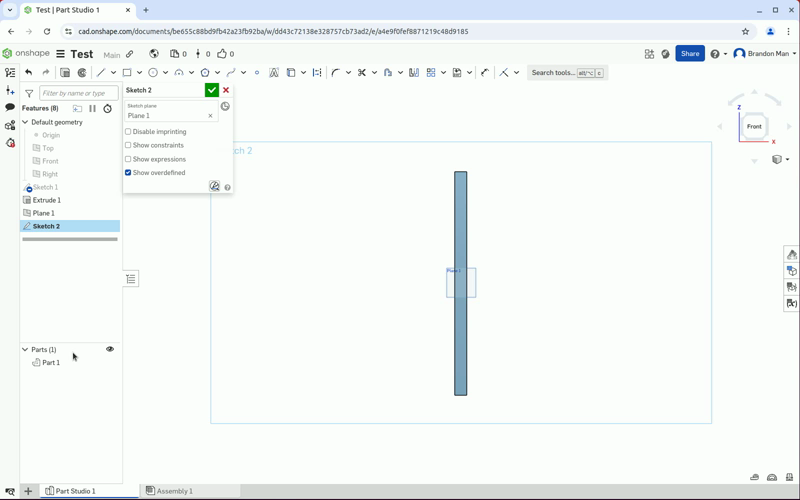
key(y)
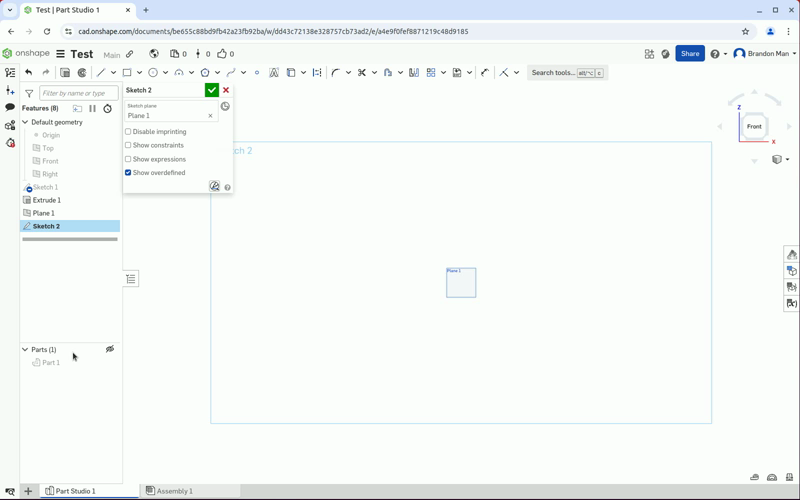
key(c)
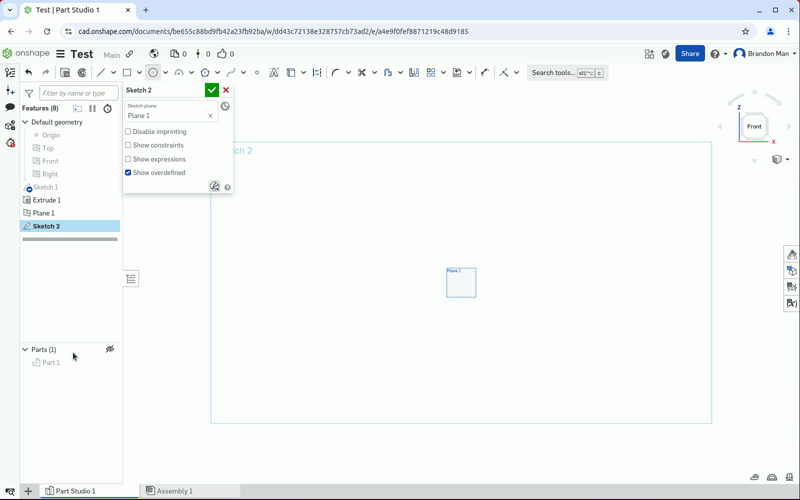
key_down(shift)
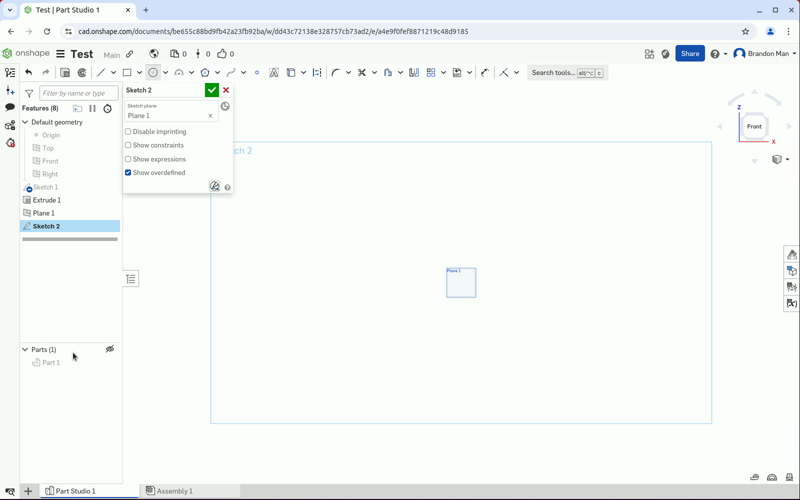
mouse_move(461, 176)
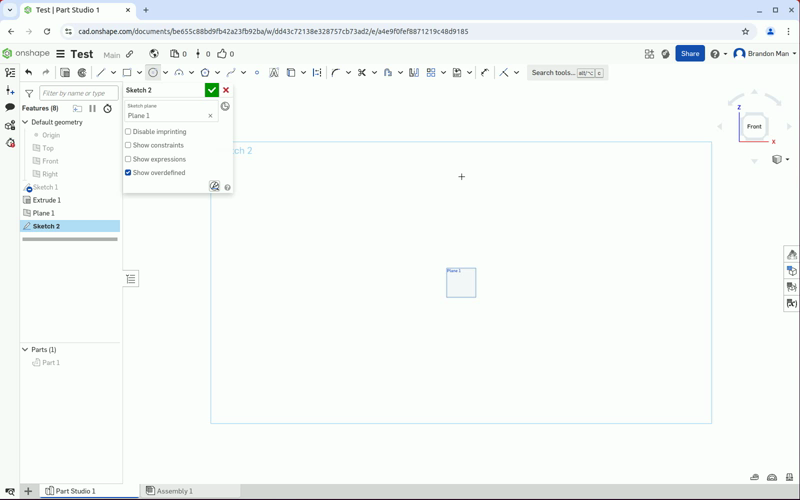
click(461, 176)
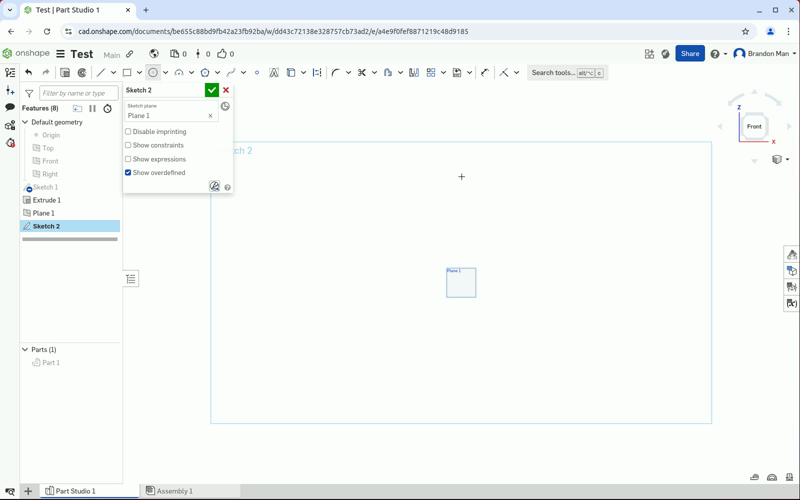
key_up(shift)
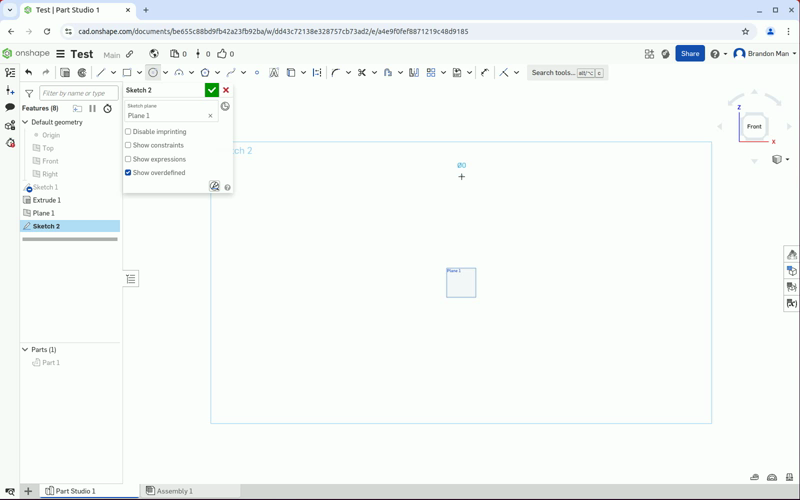
mouse_move(467, 176)
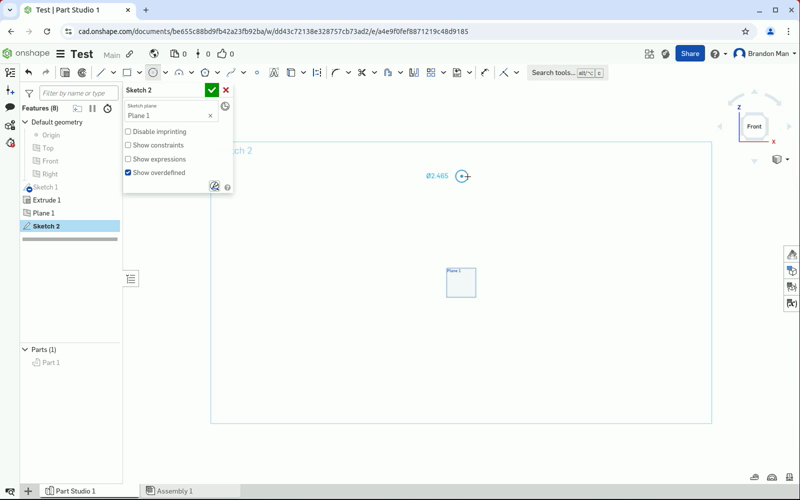
click(467, 176)
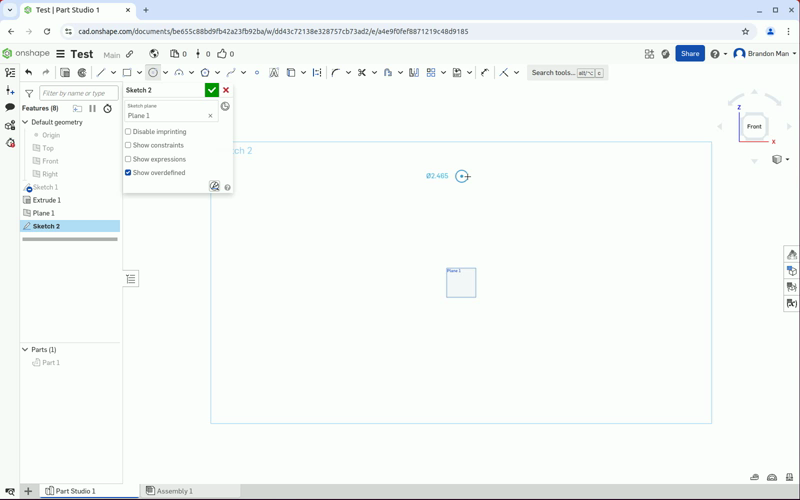
key(esc)
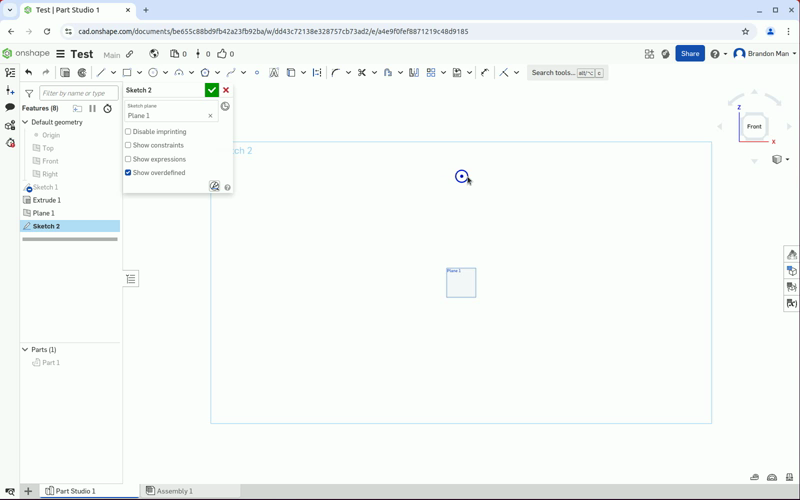
mouse_move(457, 179)
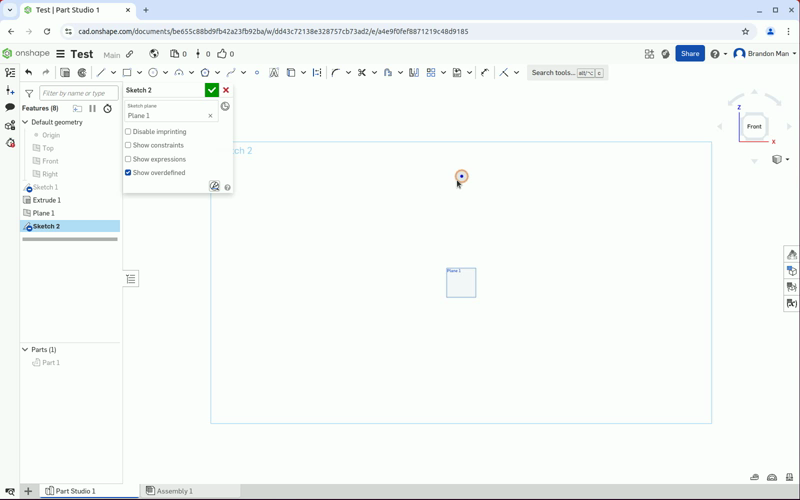
scroll(6)
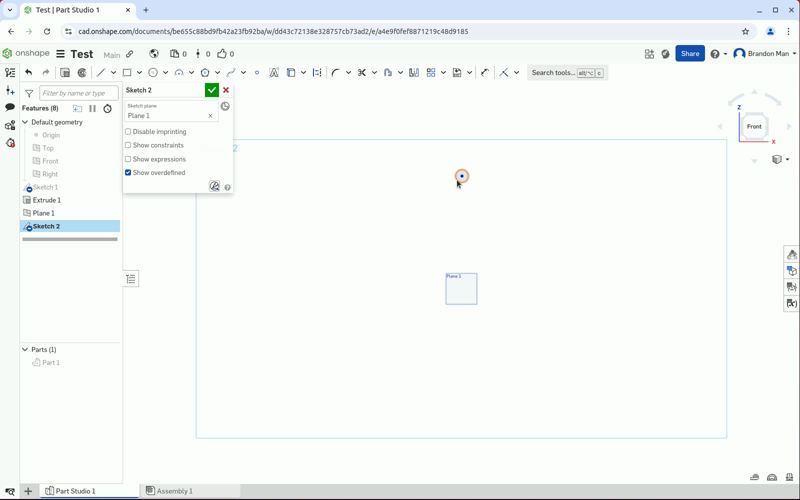
scroll(6)
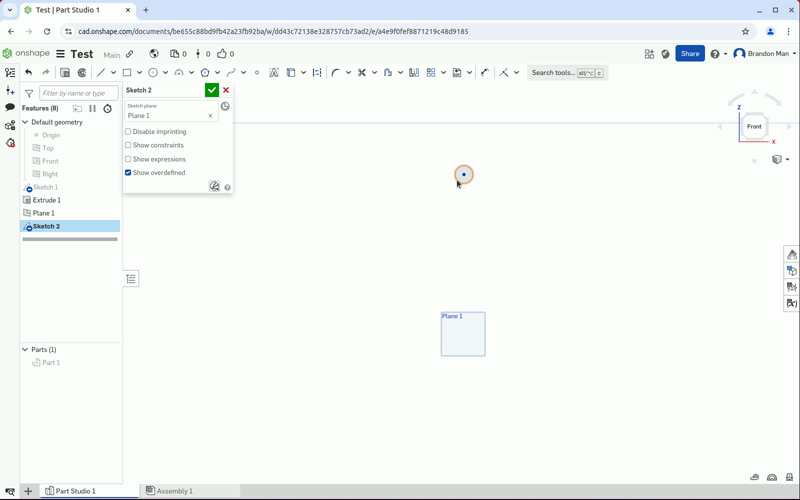
scroll(6)
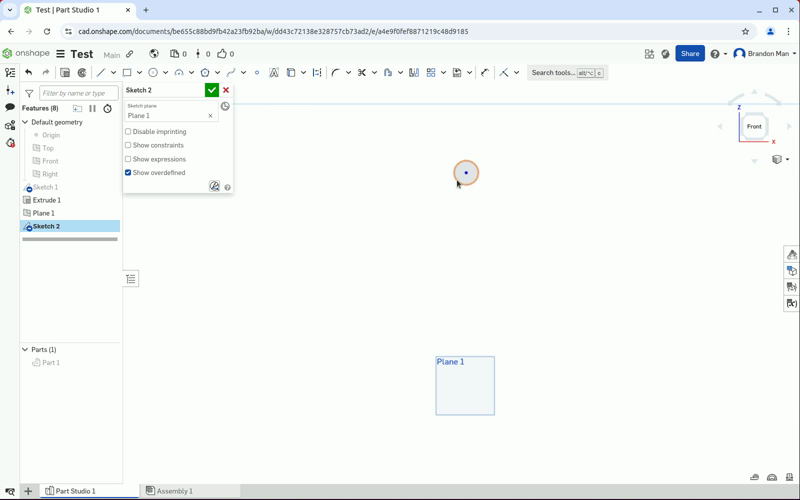
scroll(6)
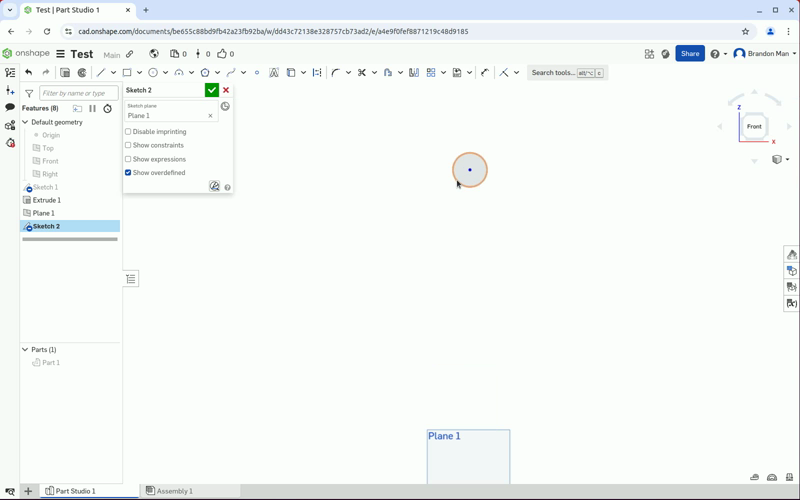
scroll(6)
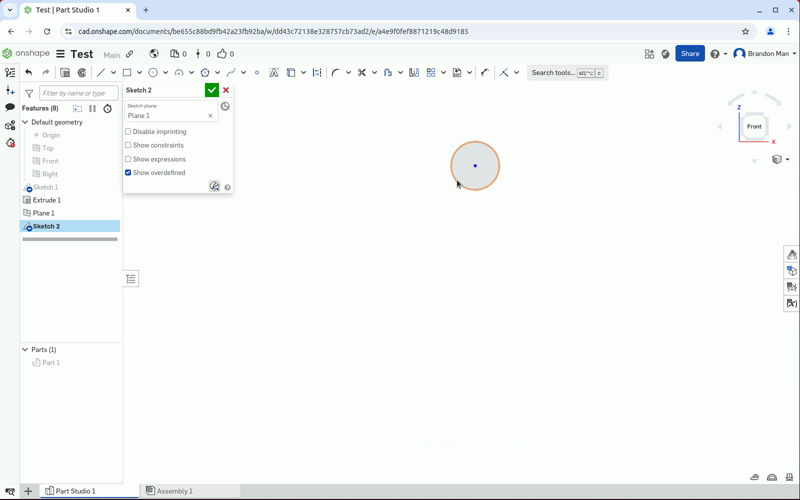
scroll(6)
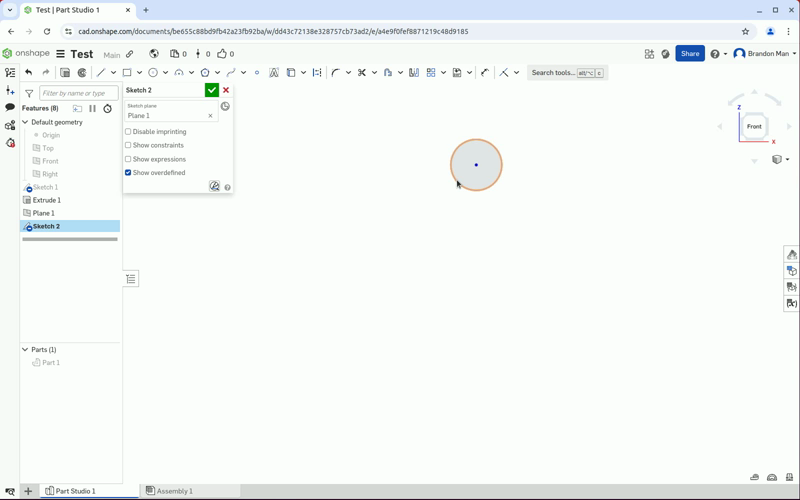
scroll(6)
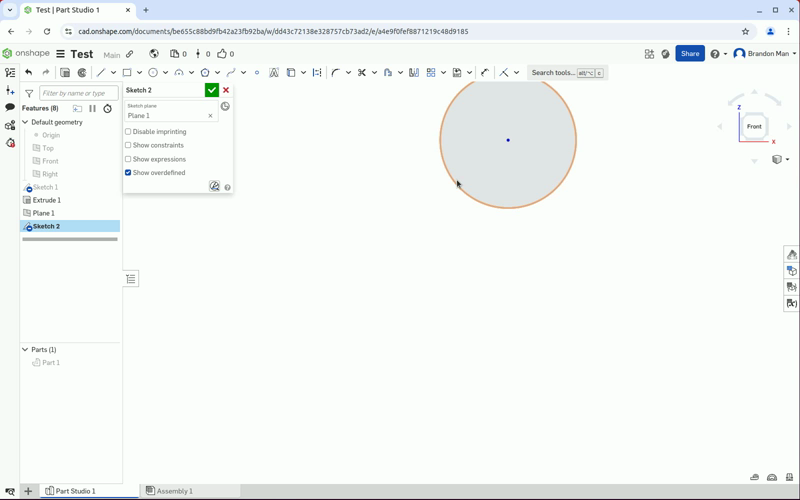
click(457, 179)
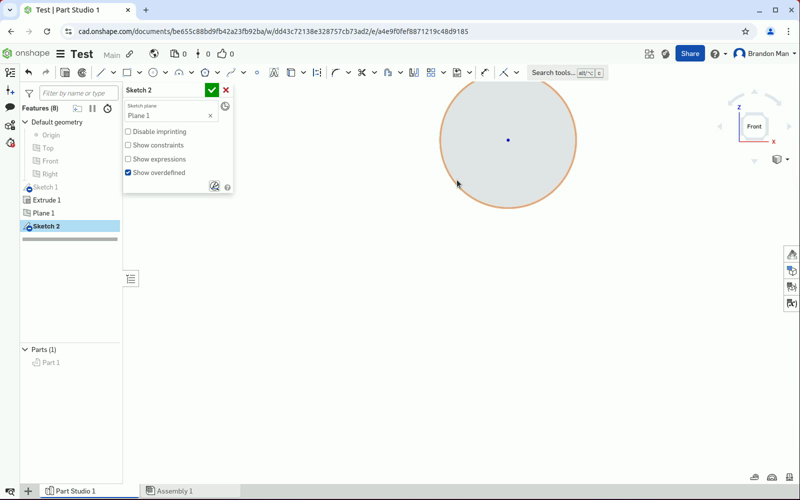
scroll(-6)
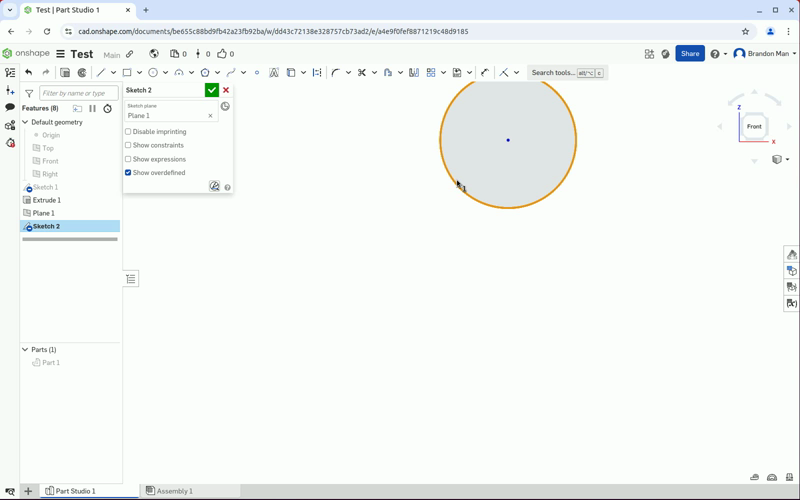
scroll(-6)
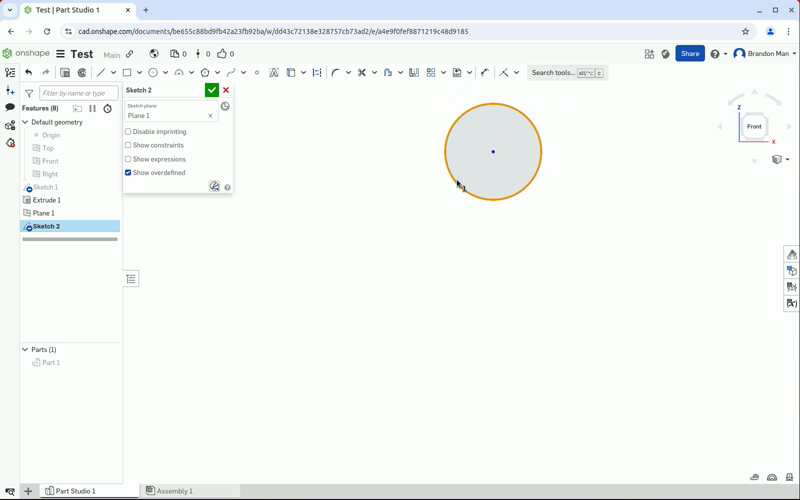
scroll(-6)
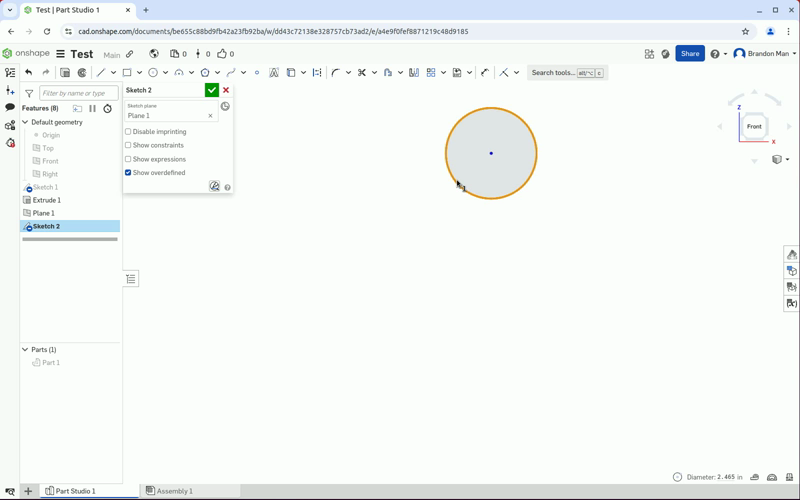
scroll(-6)
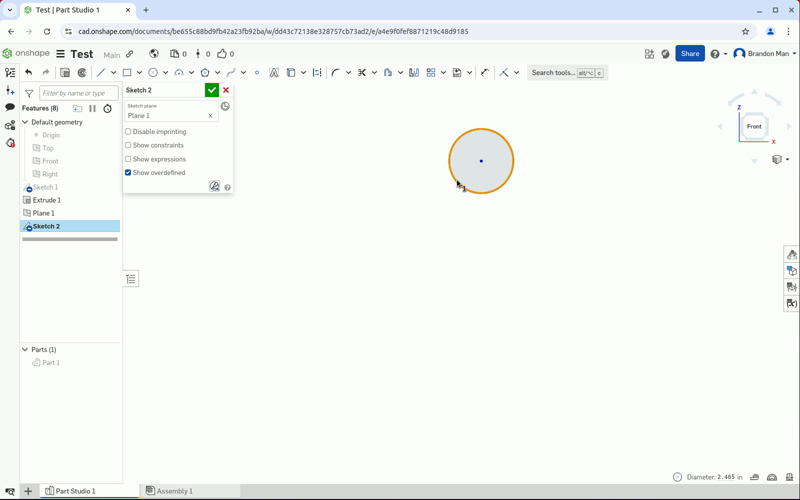
scroll(-6)
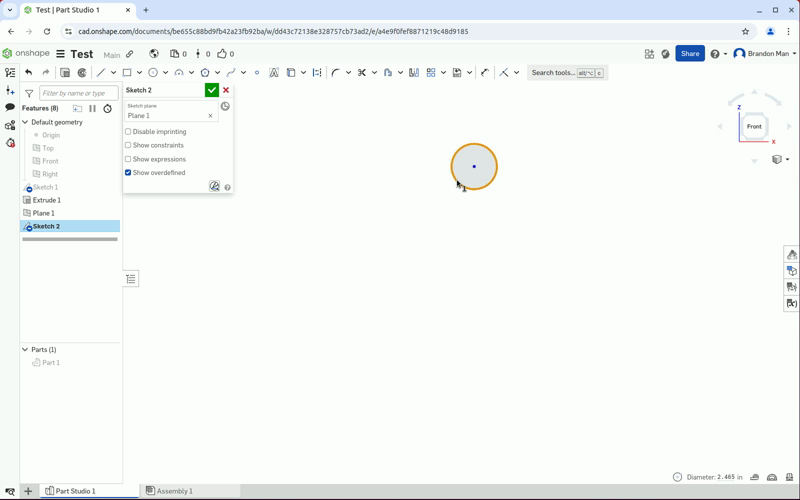
scroll(-6)
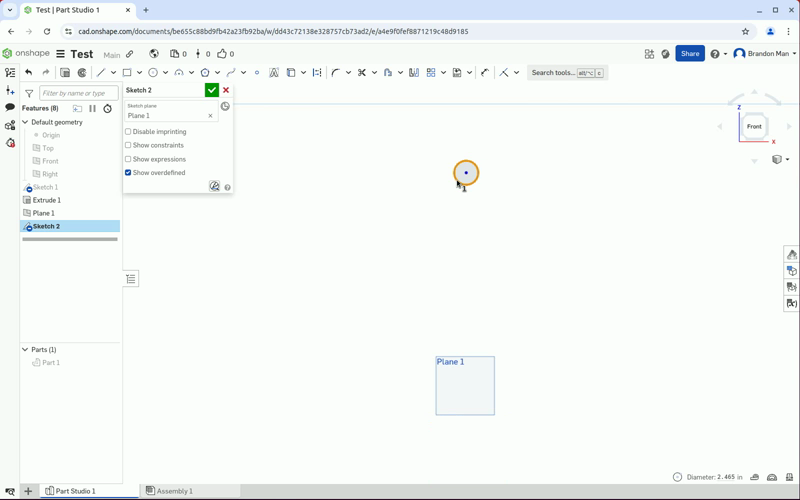
scroll(-6)
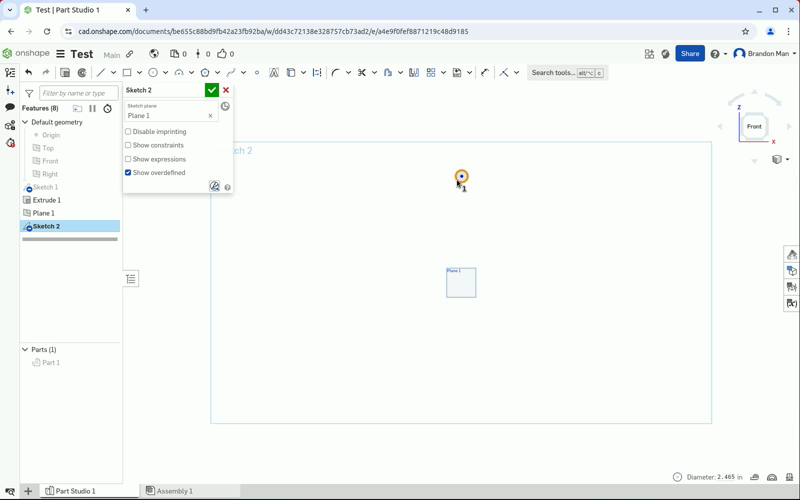
mouse_move(73, 352)
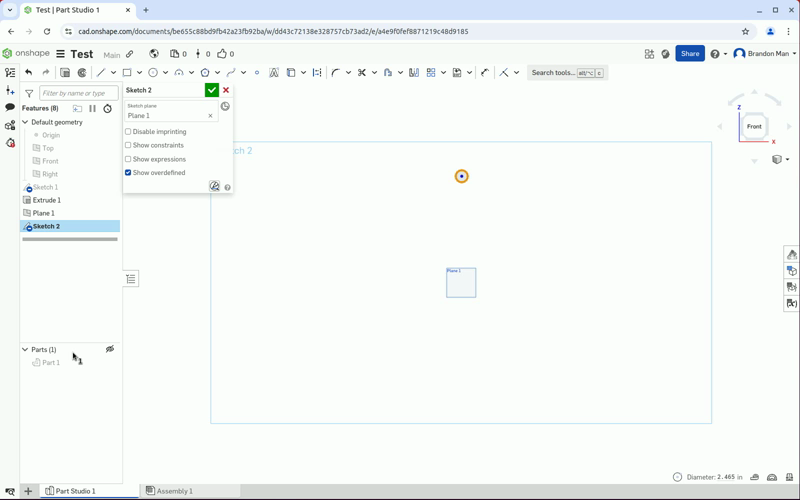
key(shift+y)
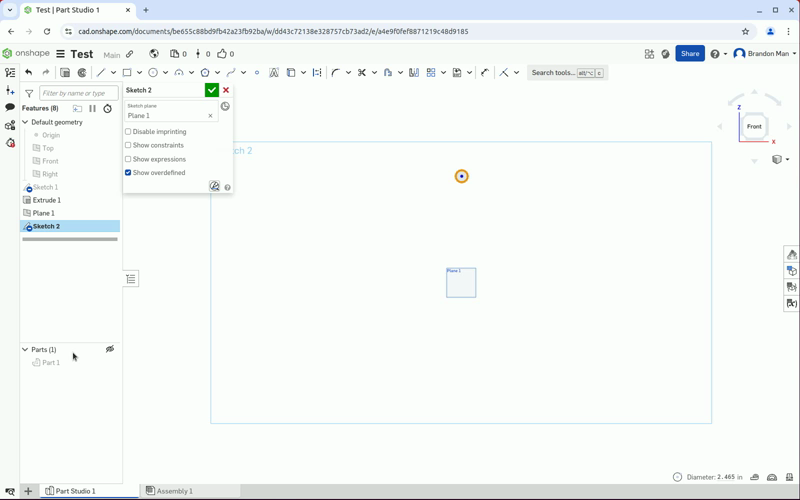
key(shift+e)
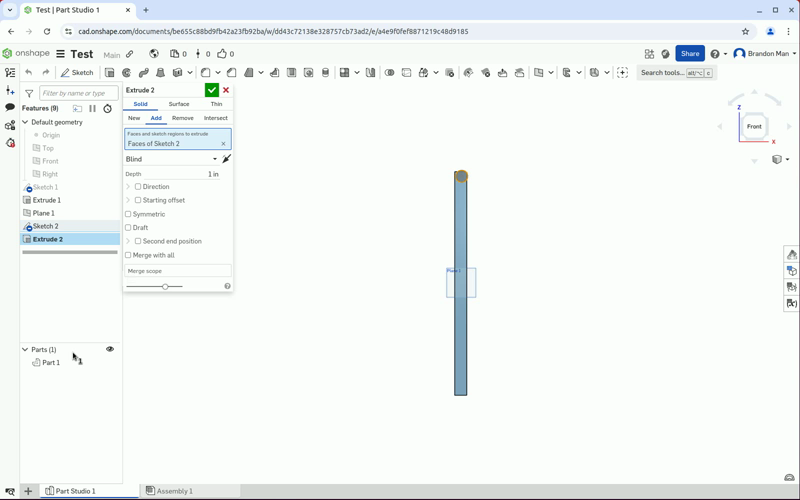
mouse_move(143, 106)
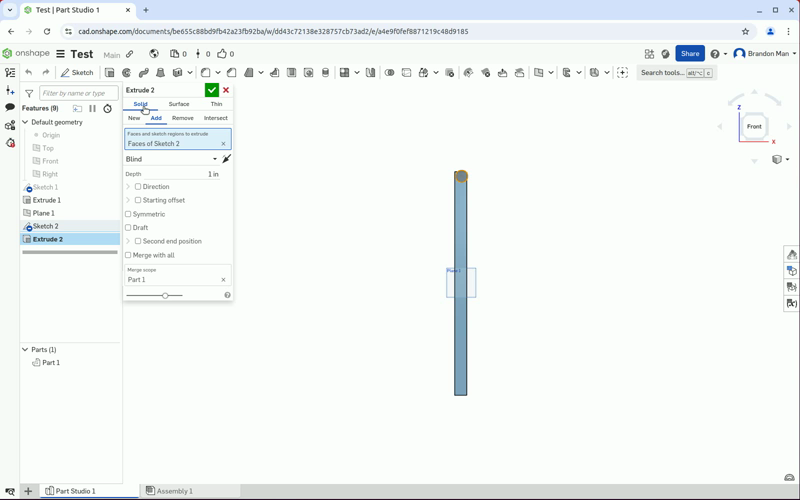
click(143, 106)
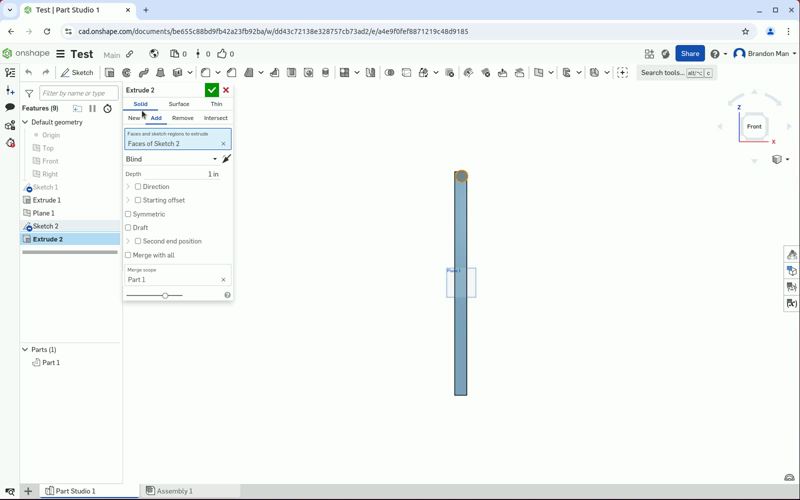
mouse_move(137, 120)
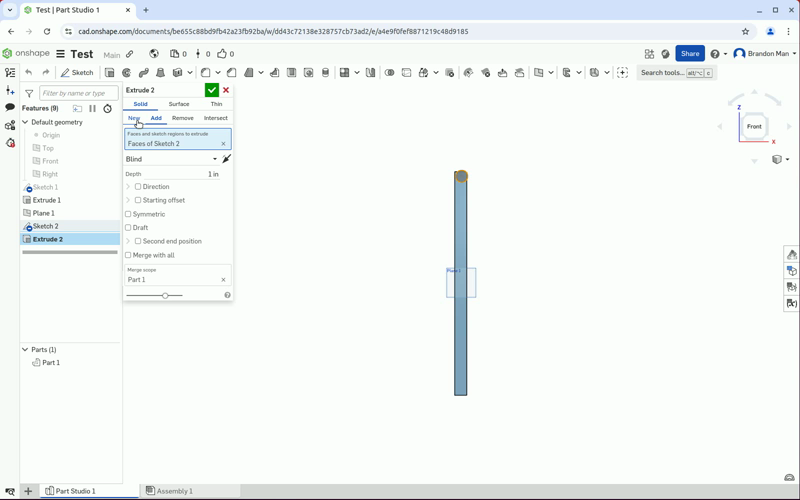
click(137, 120)
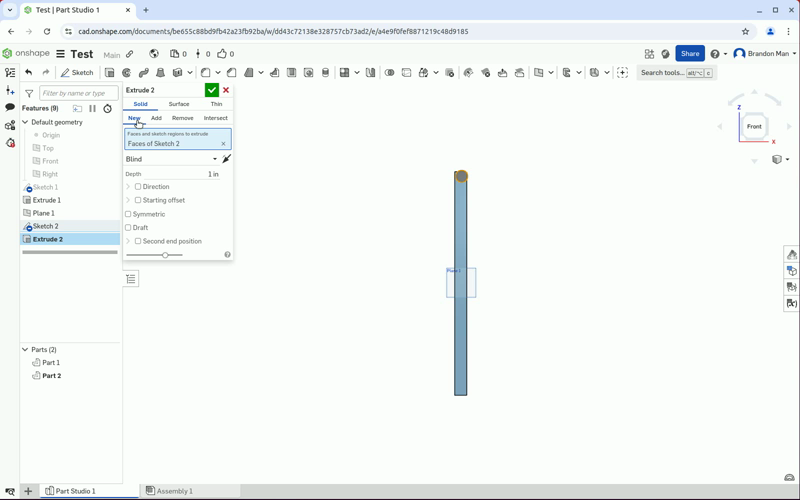
key(tab, 4)
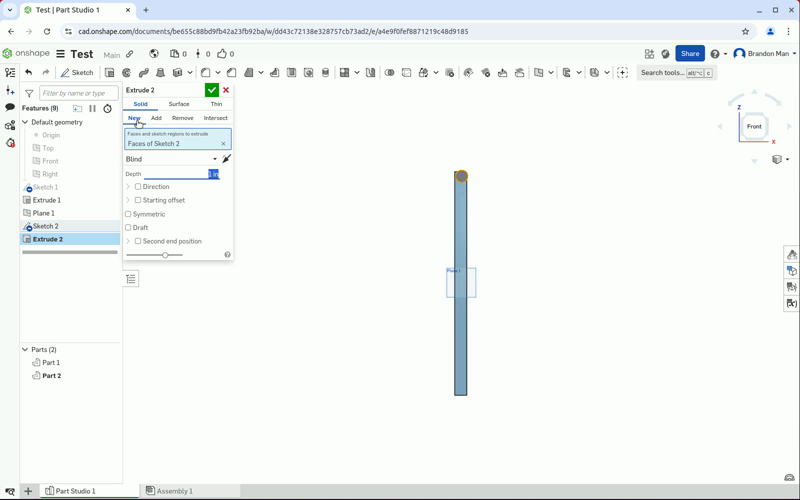
text(5.055)
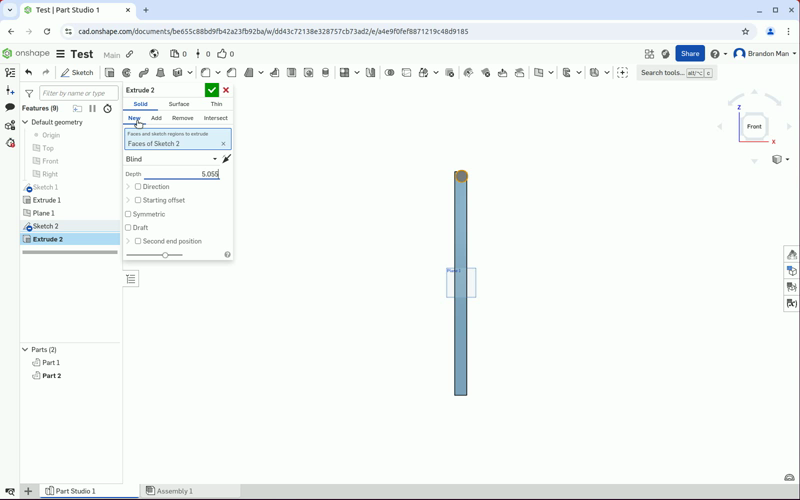
key(enter)
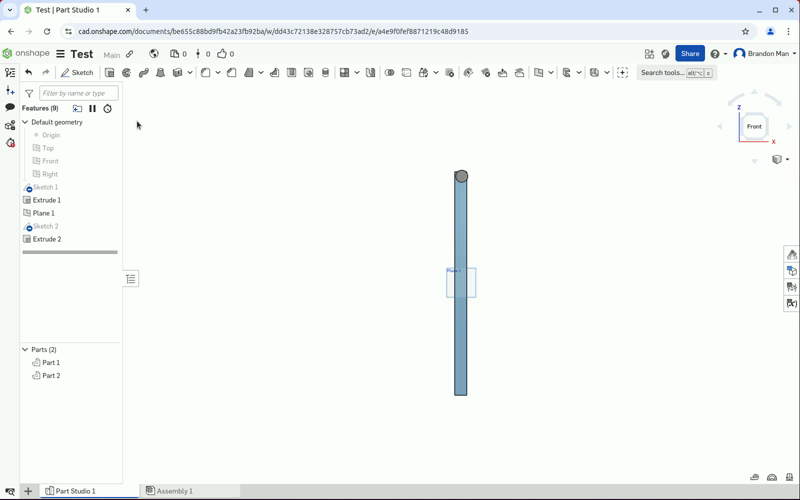
key(shift+h)
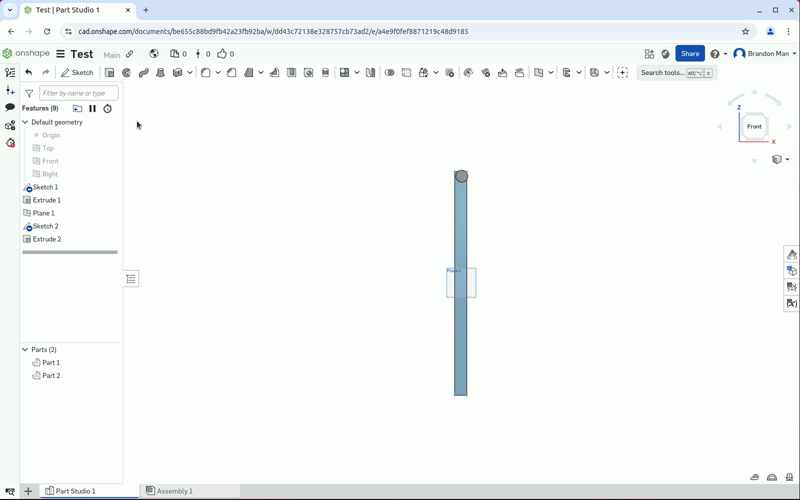
key(shift+h)
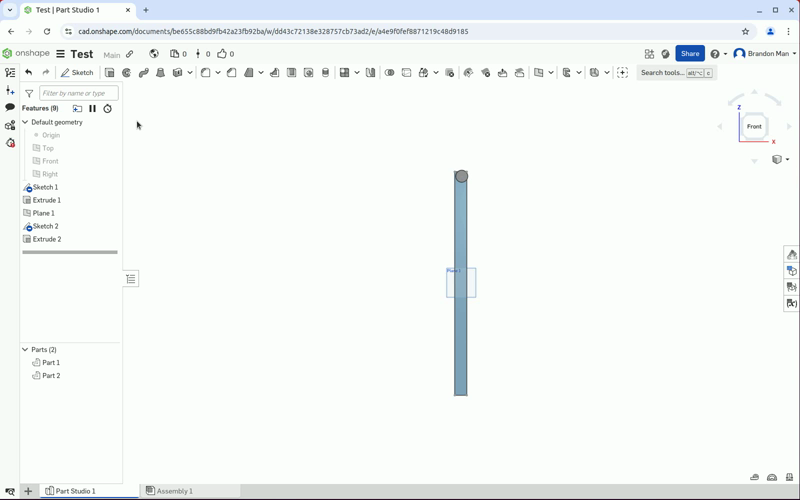
key(shift+7)
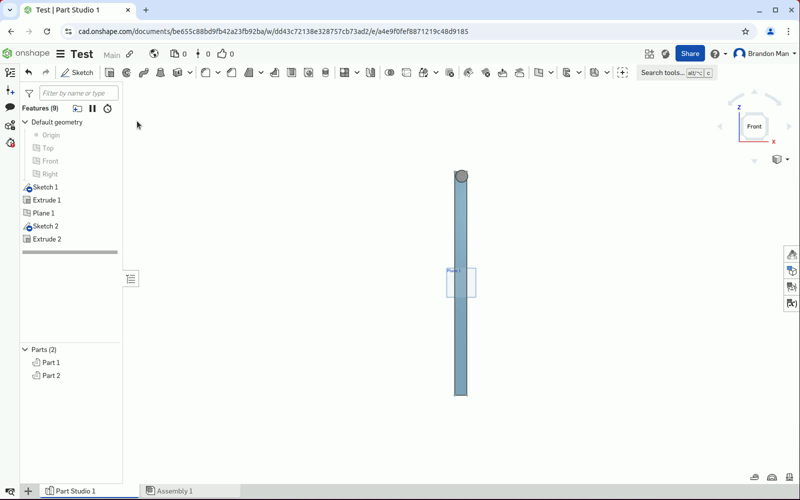
key(left, 2)
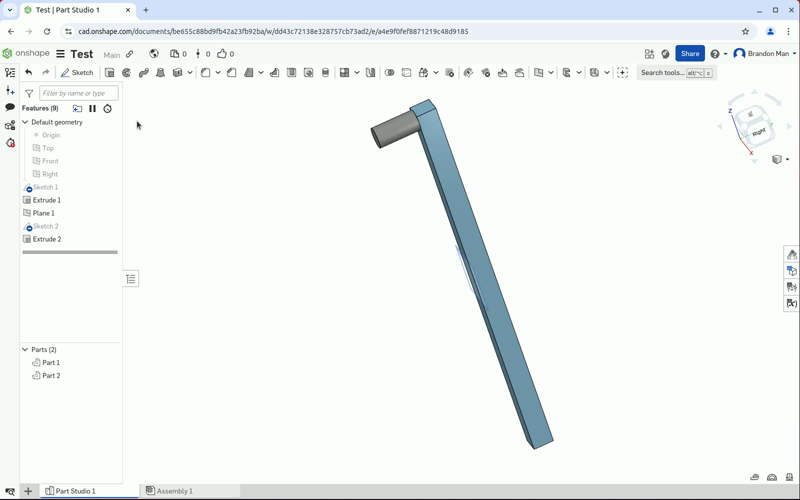
key(down, 2)
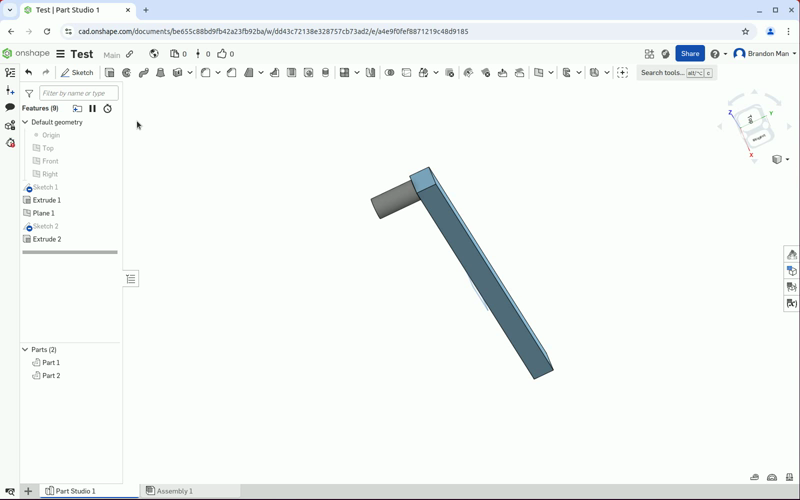
key(up, 2)
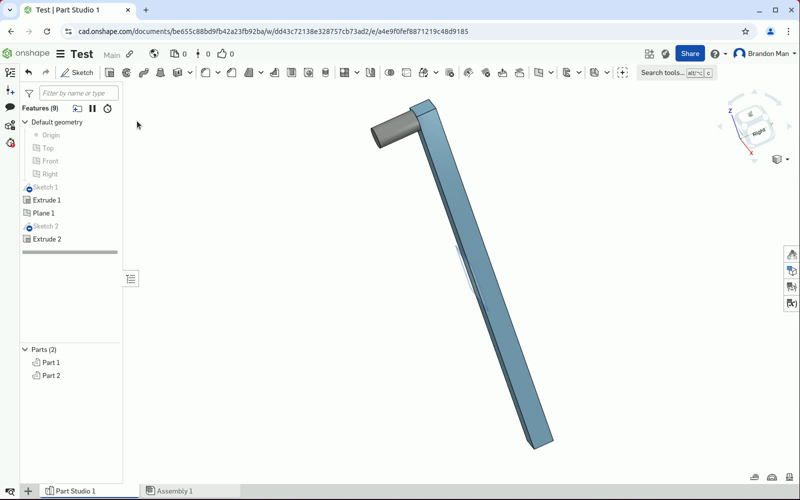
key(right, 2)
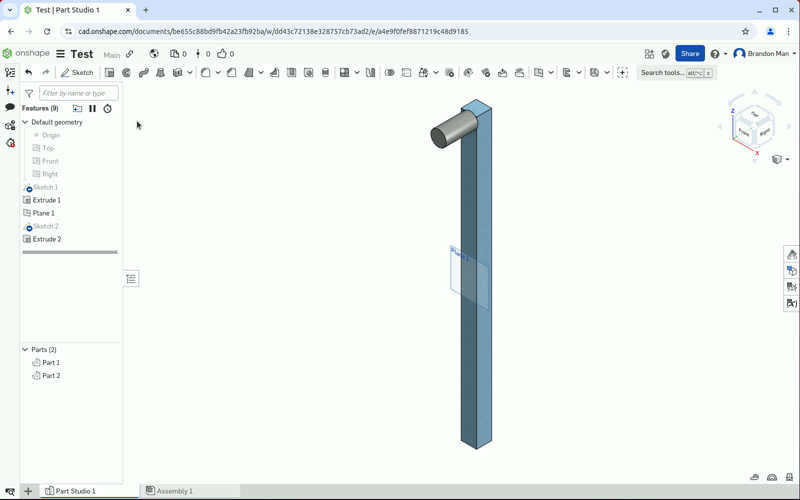
mouse_move(73, 189)
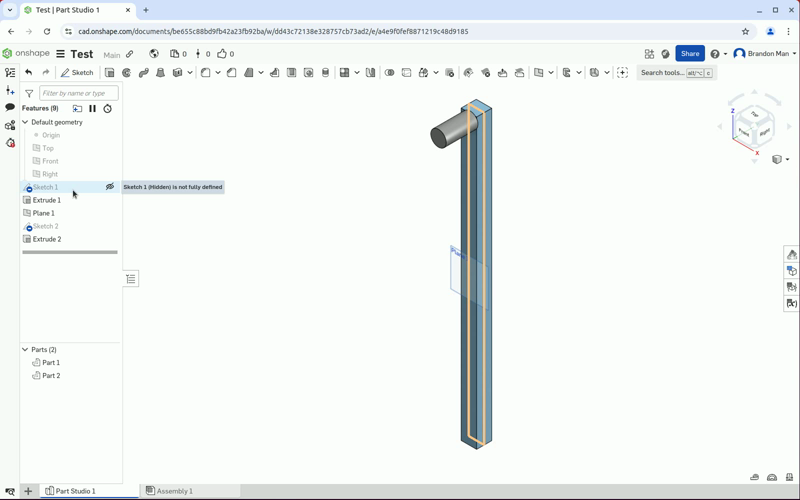
click(73, 189)